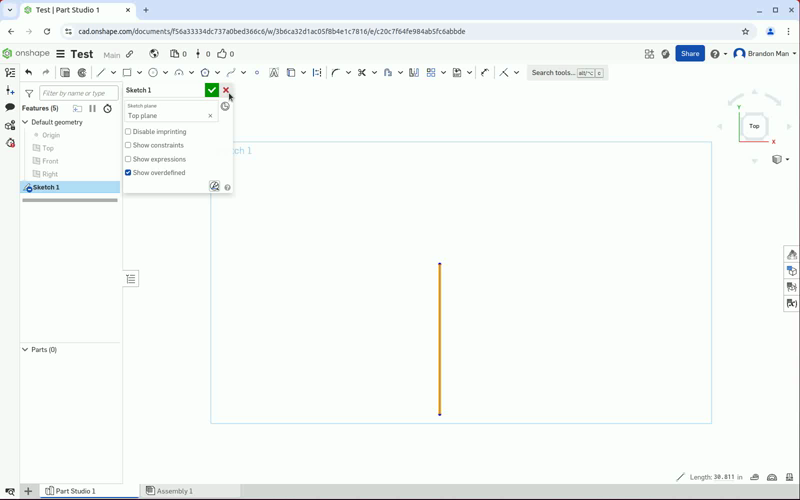
key(shift+h)
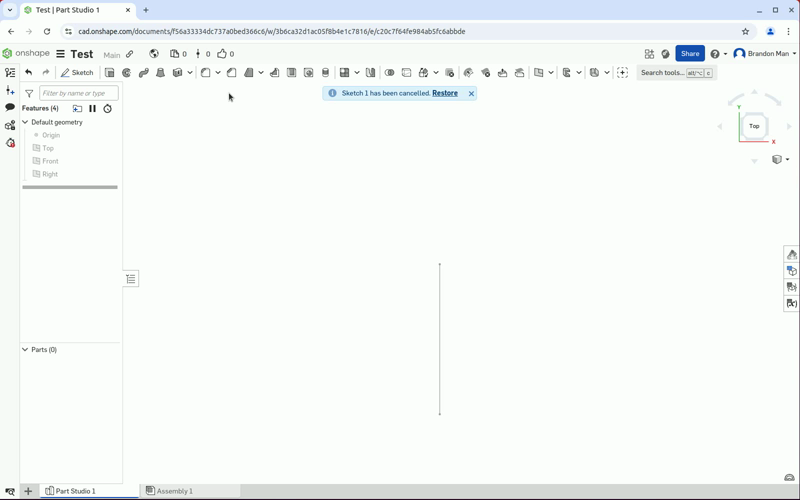
mouse_move(73, 352)
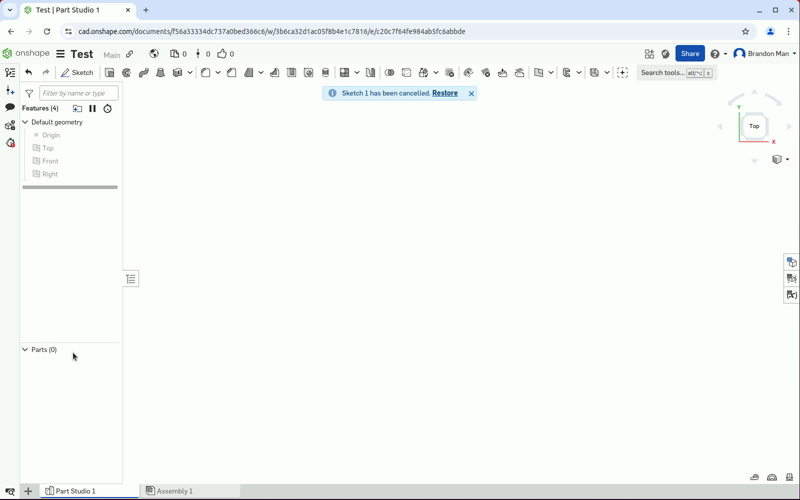
key(y)
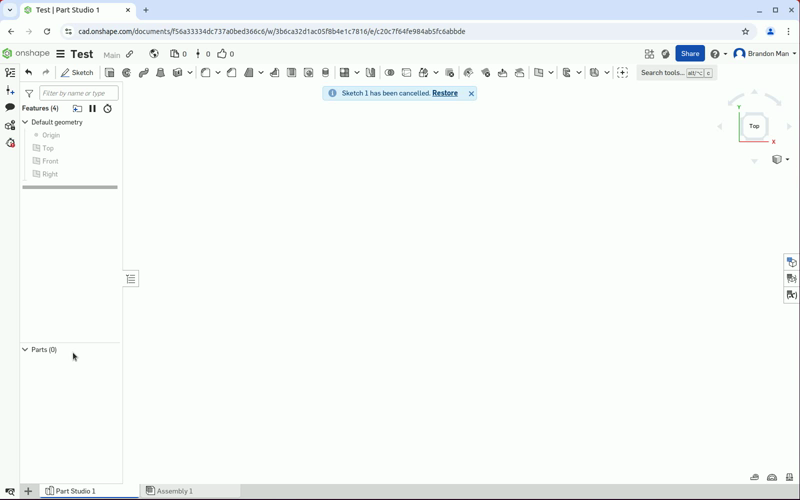
key(shift+p)
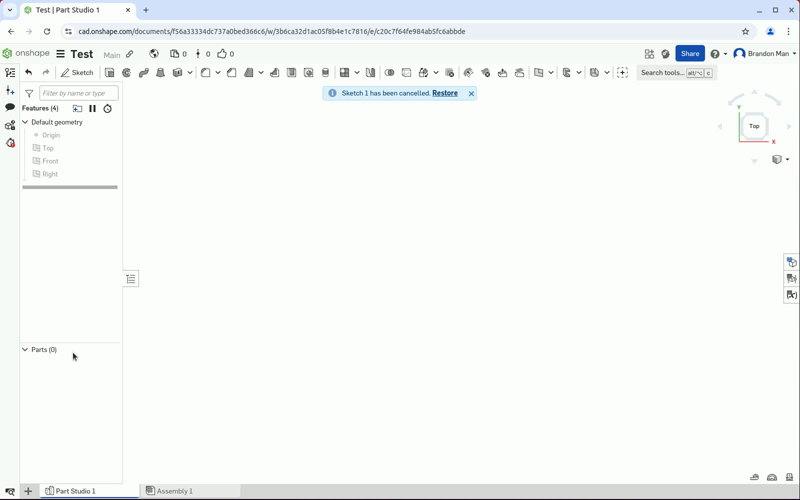
key(space)
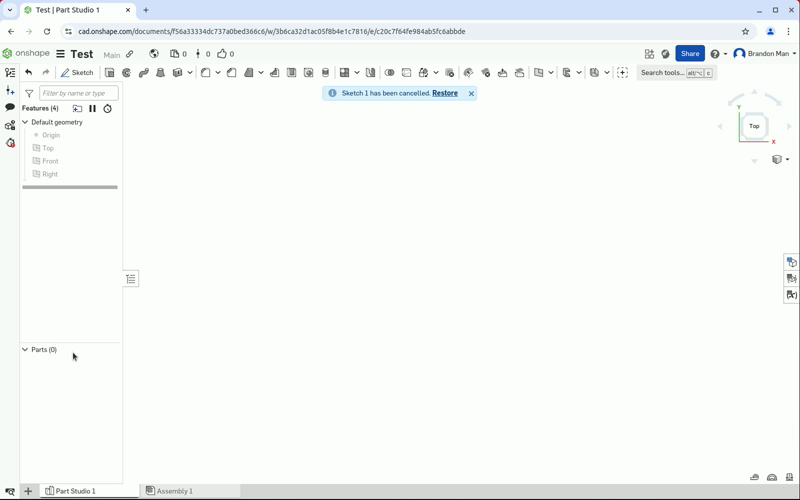
key_down(shift)
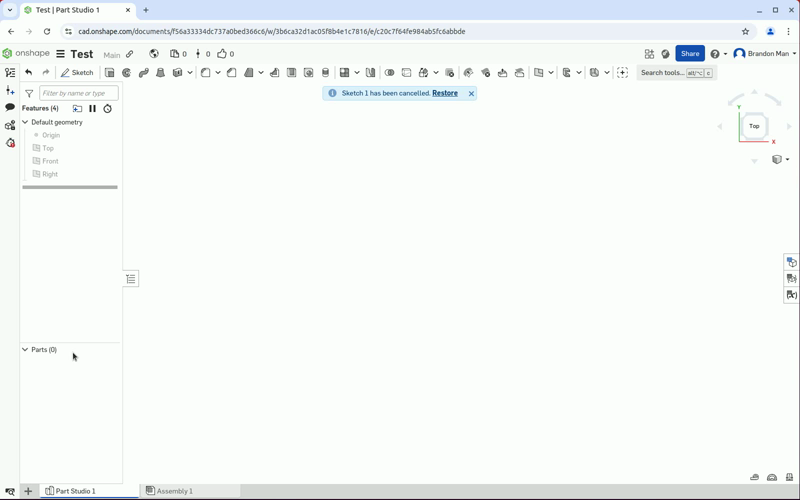
key(up)
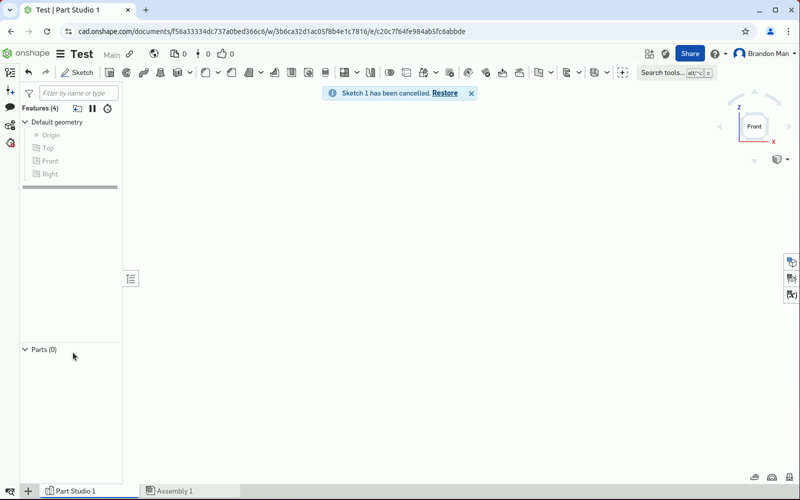
key_up(shift)
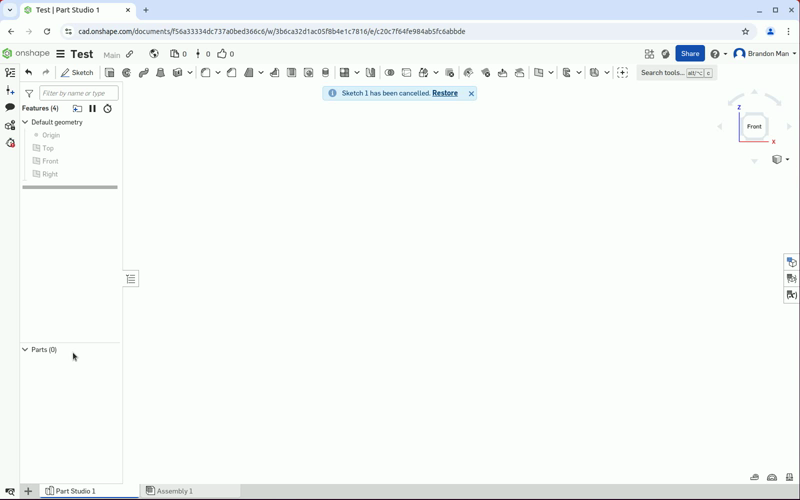
mouse_move(73, 352)
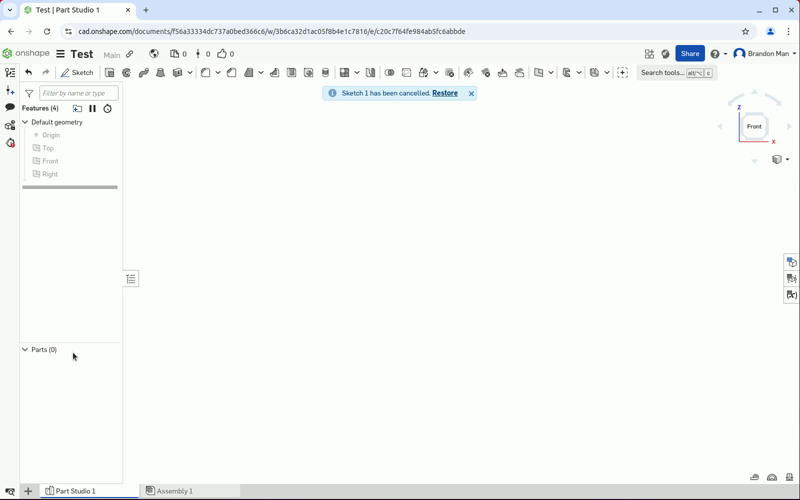
key(shift+y)
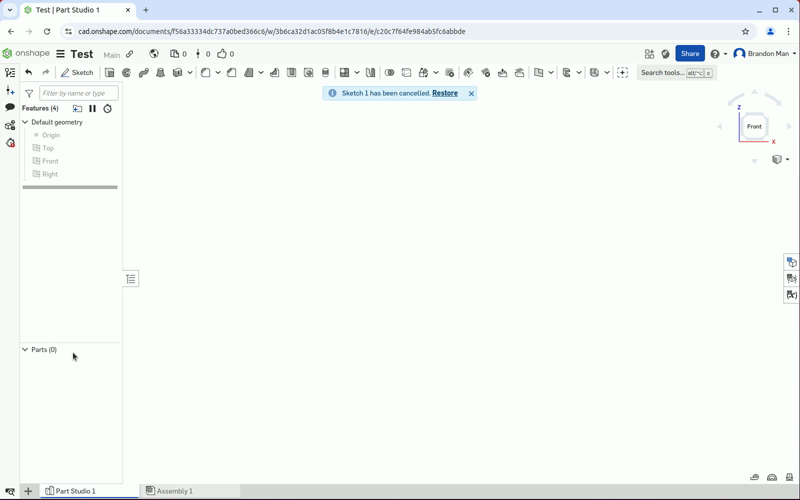
key(shift+s)
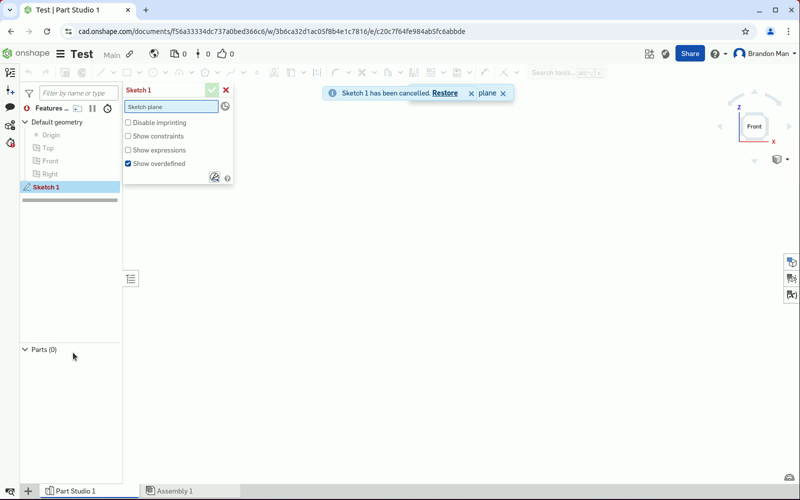
mouse_move(73, 163)
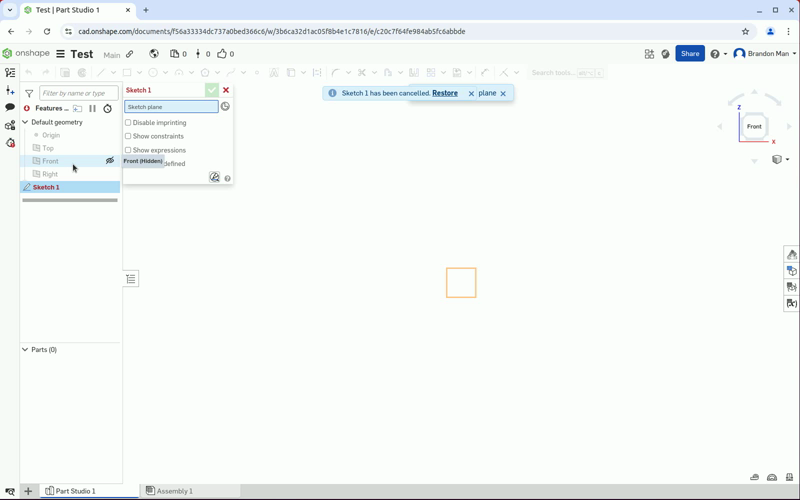
click(73, 163)
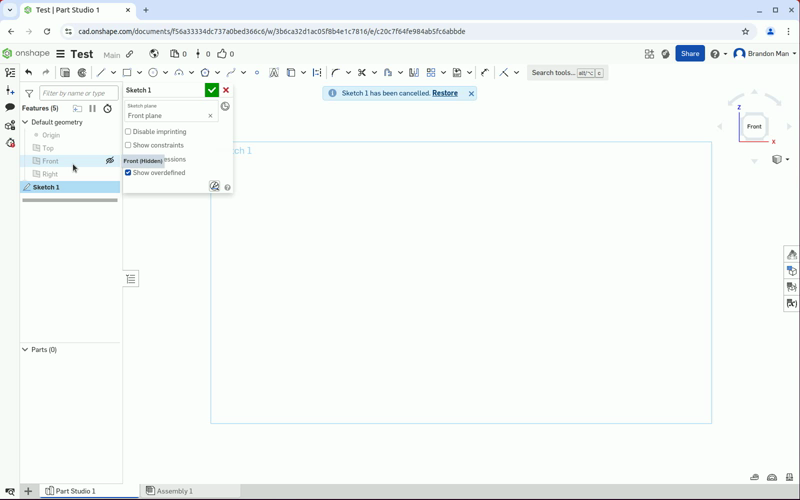
mouse_move(73, 352)
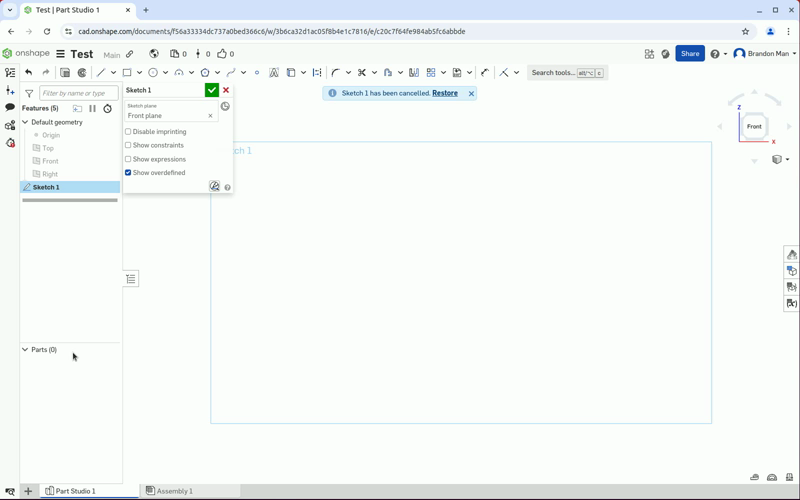
key(y)
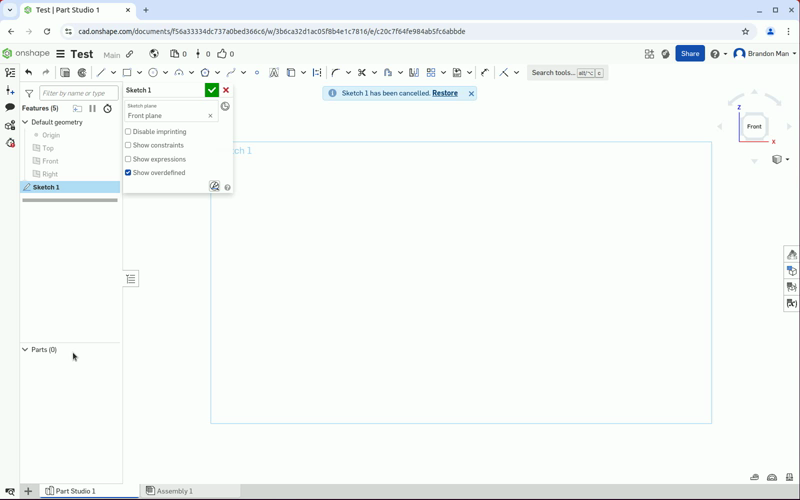
key(l)
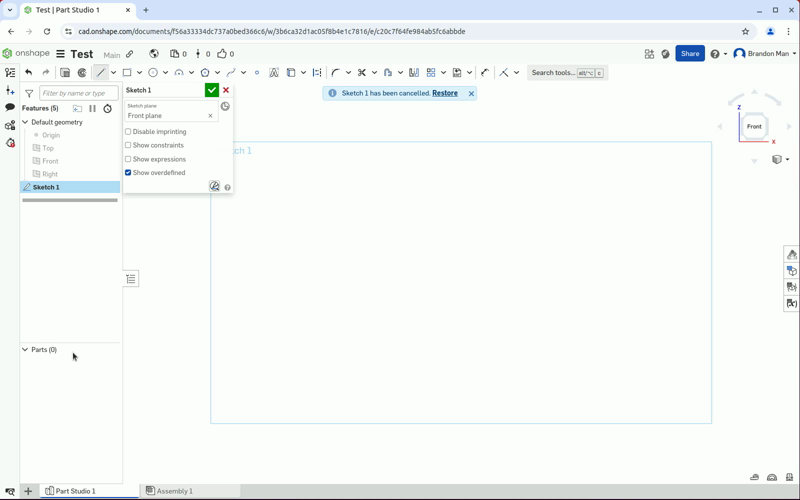
key_down(shift)
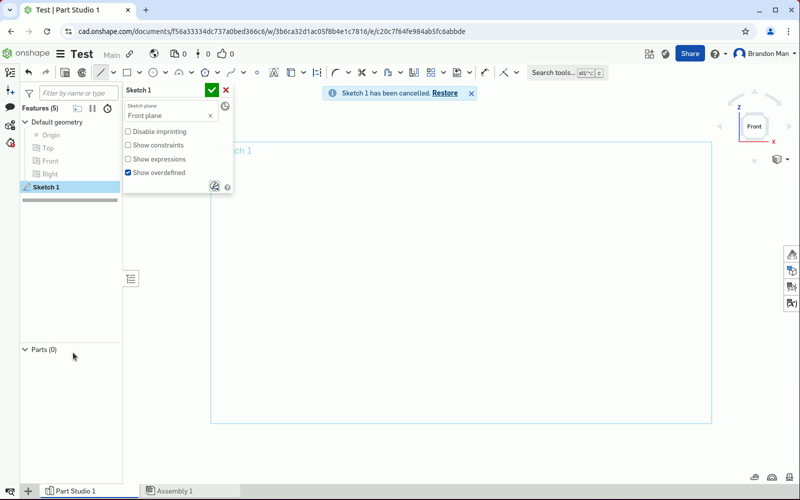
mouse_move(371, 333)
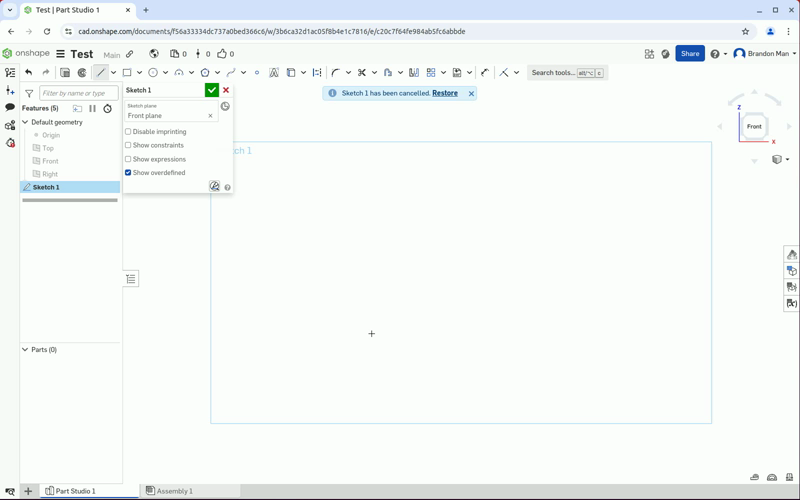
click(371, 333)
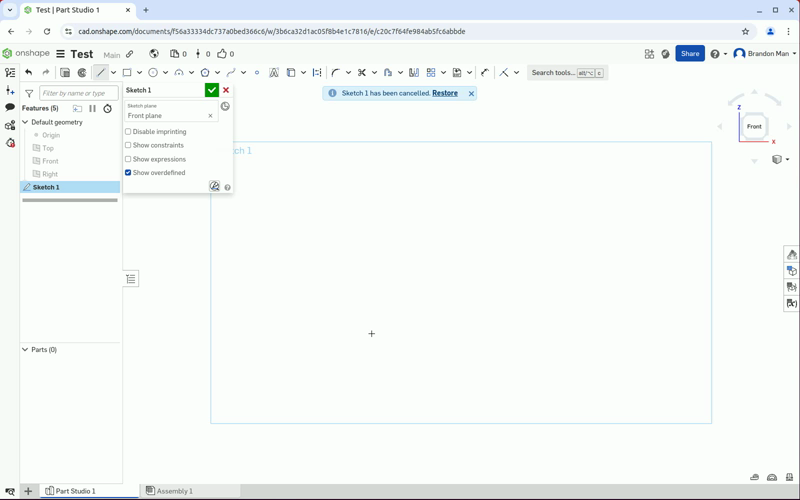
key_up(shift)
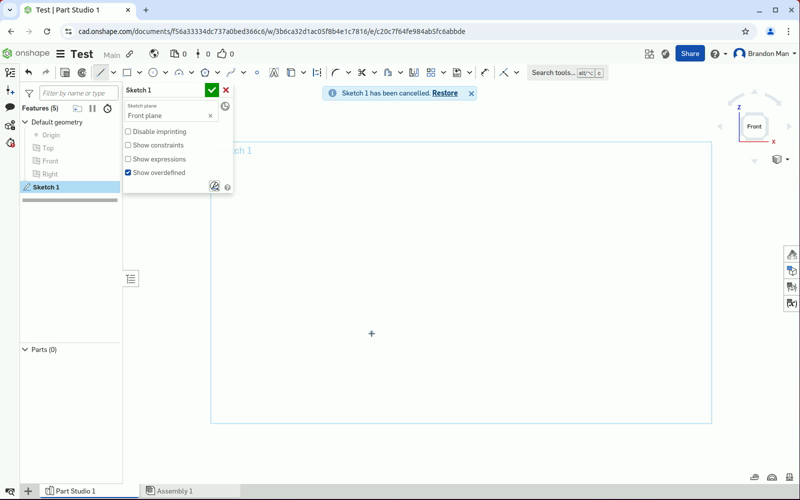
key_down(shift)
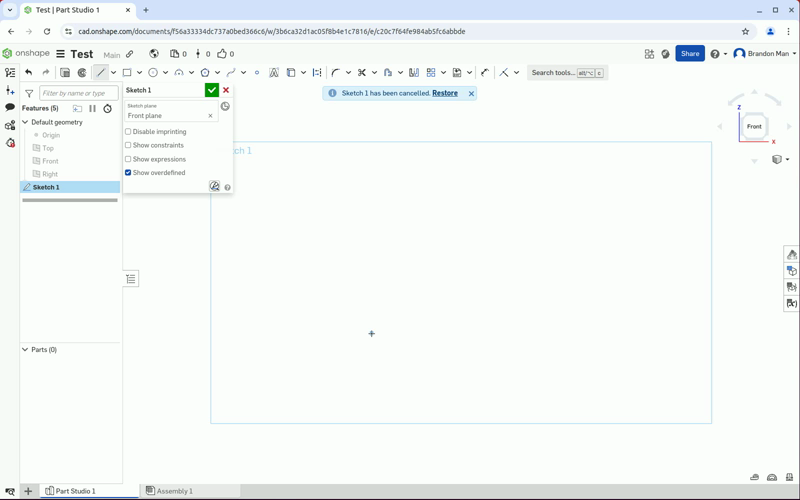
mouse_move(523, 333)
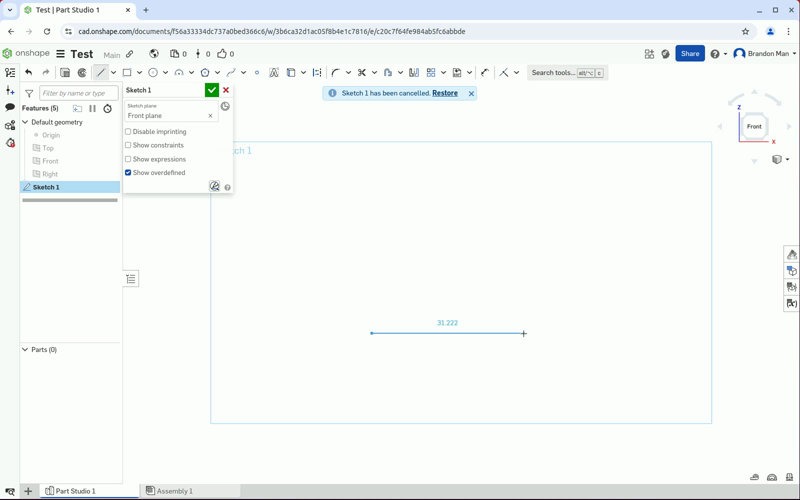
click(523, 333)
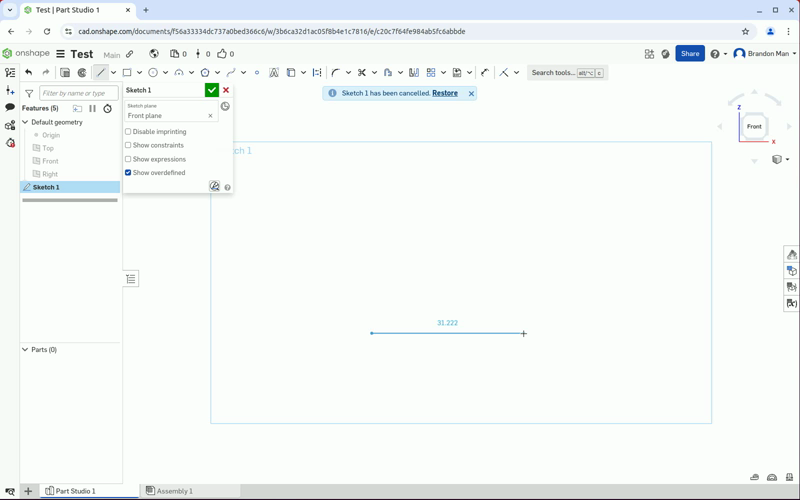
key_up(shift)
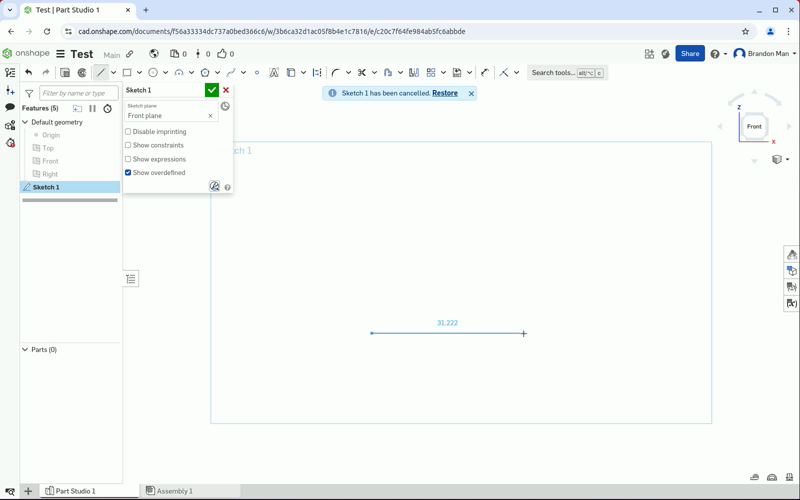
key_down(shift)
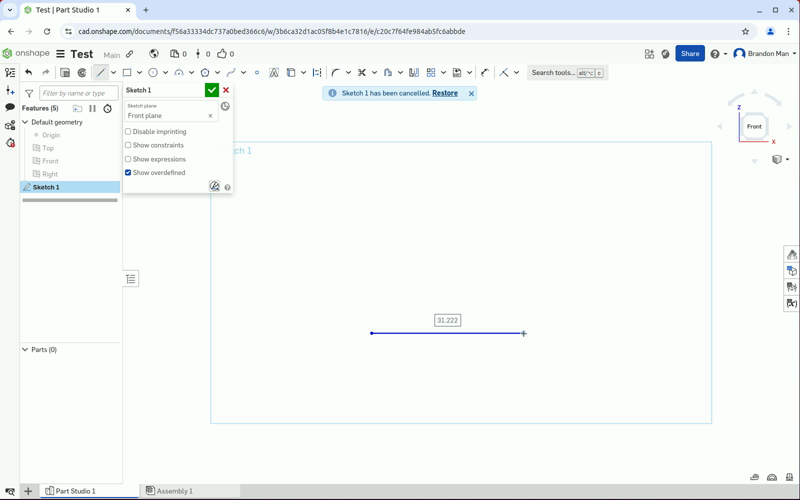
mouse_move(523, 181)
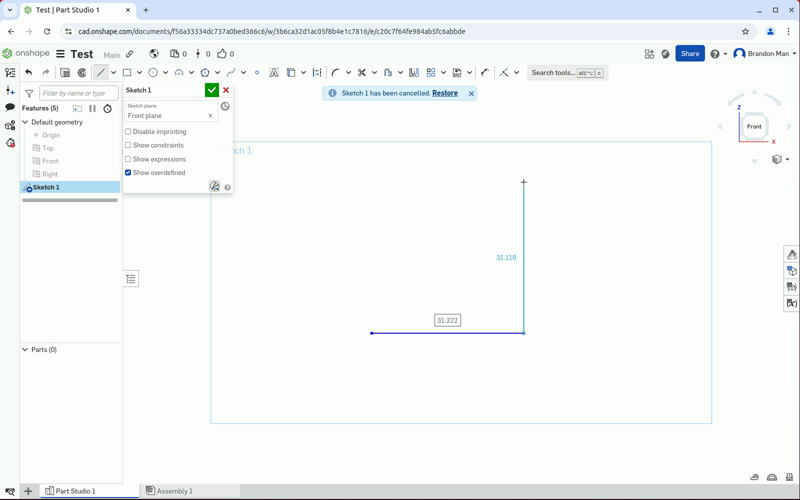
click(523, 181)
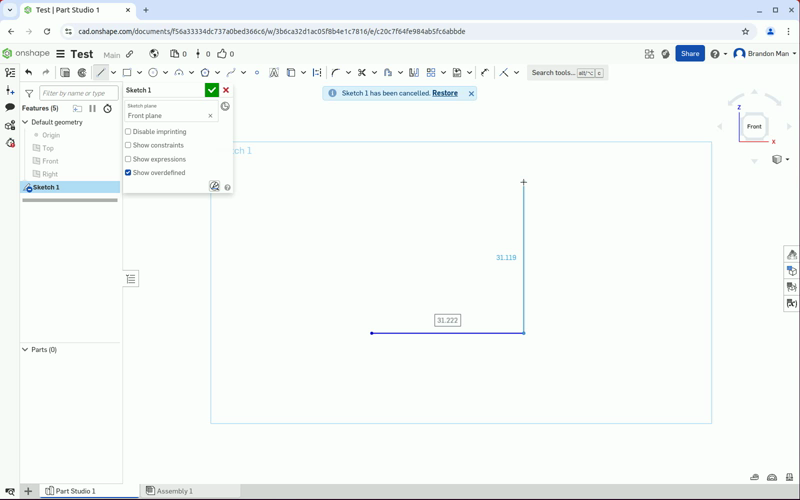
key_up(shift)
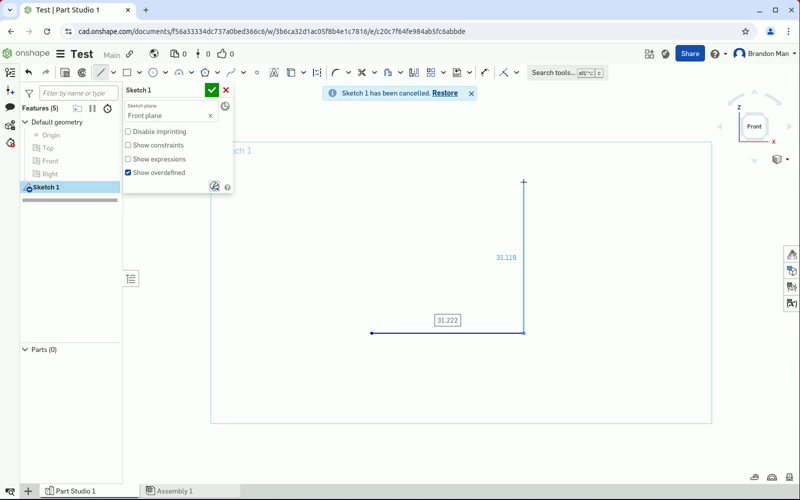
key_down(shift)
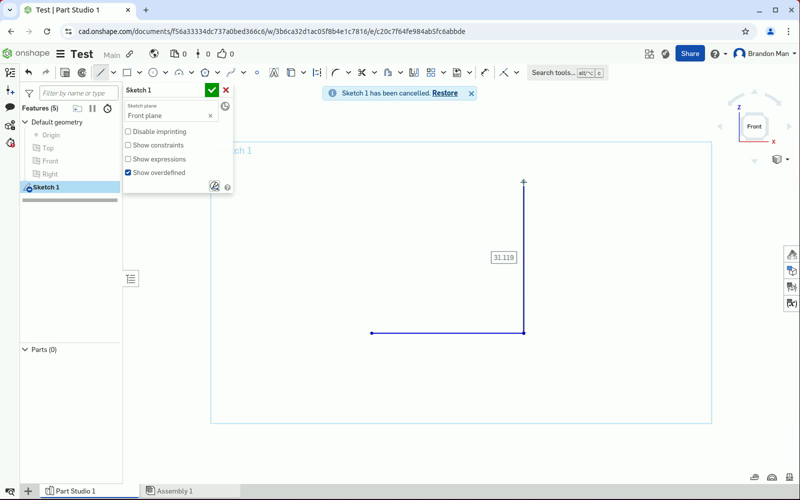
mouse_move(371, 181)
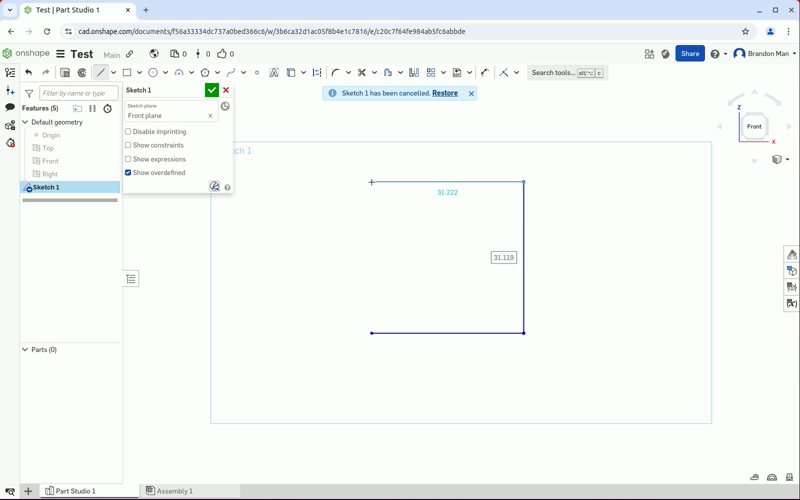
click(371, 181)
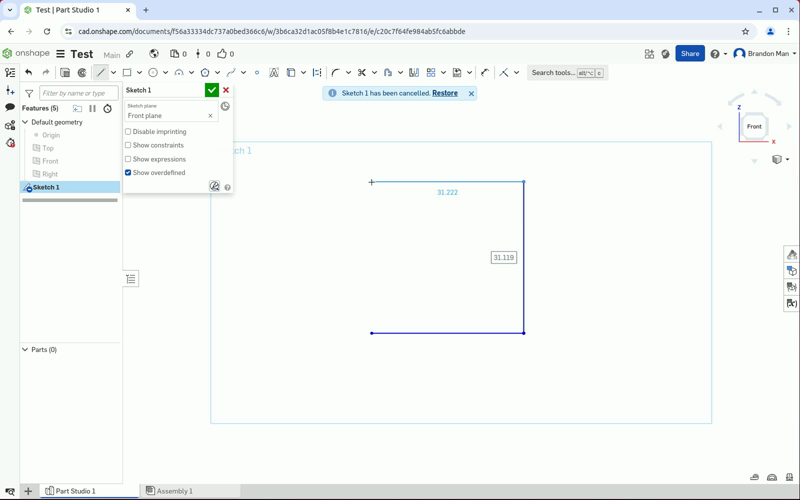
key_up(shift)
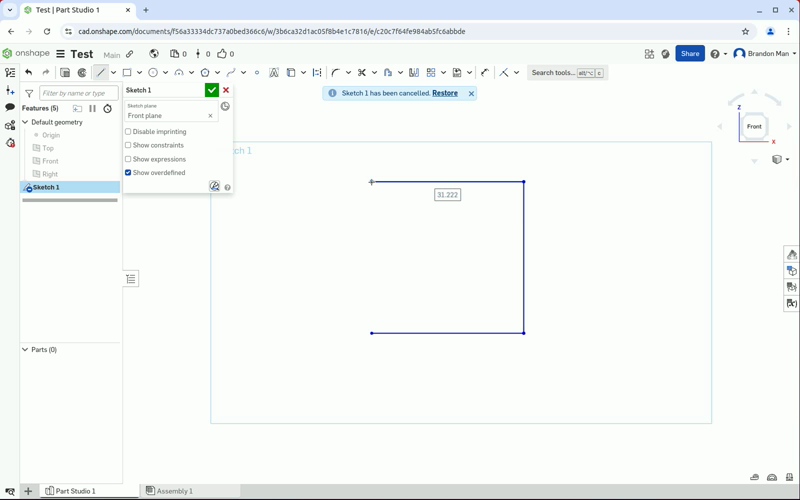
key_down(shift)
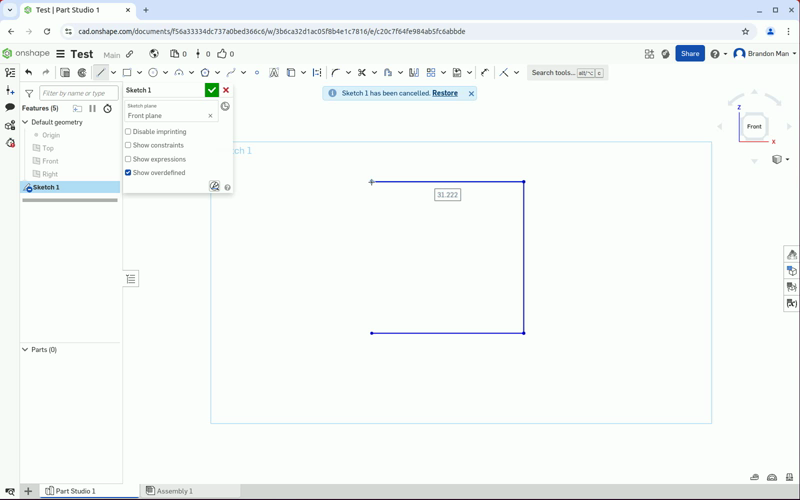
mouse_move(371, 333)
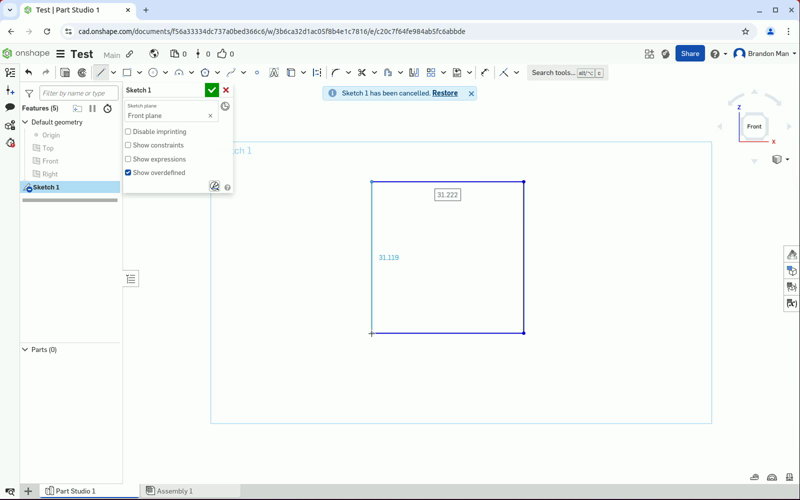
key_up(shift)
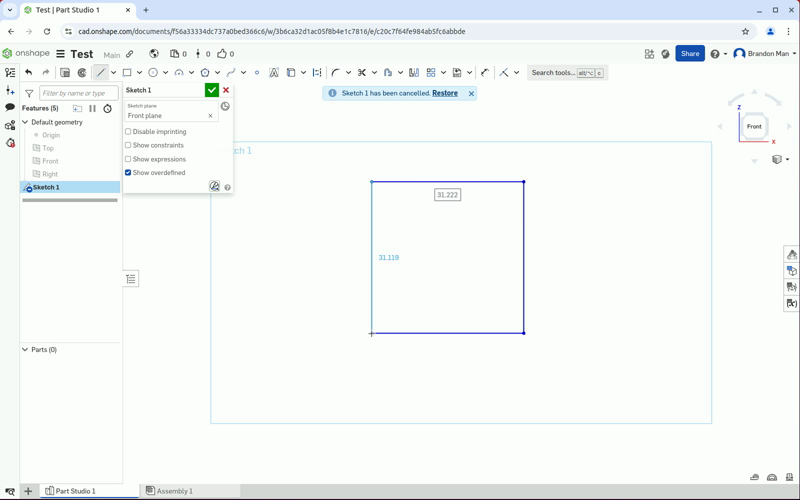
click(371, 333)
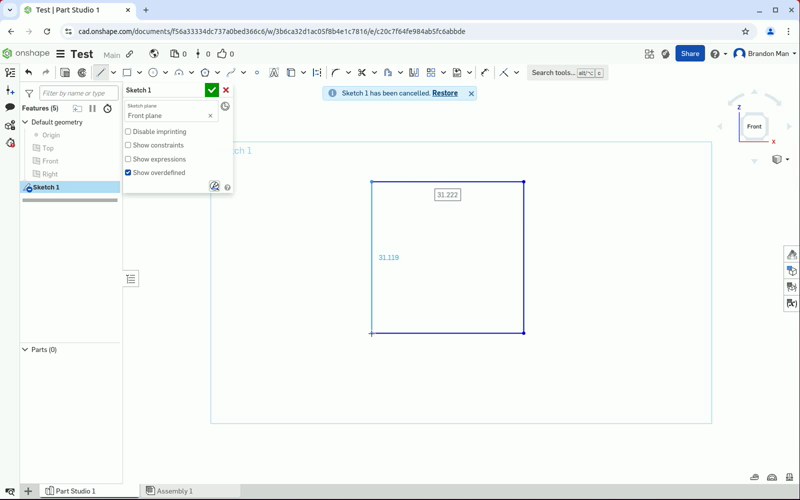
key(esc)
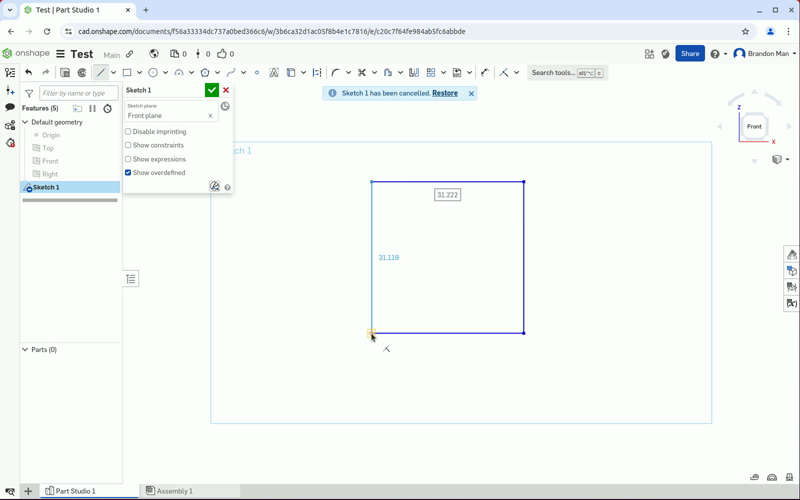
mouse_move(467, 210)
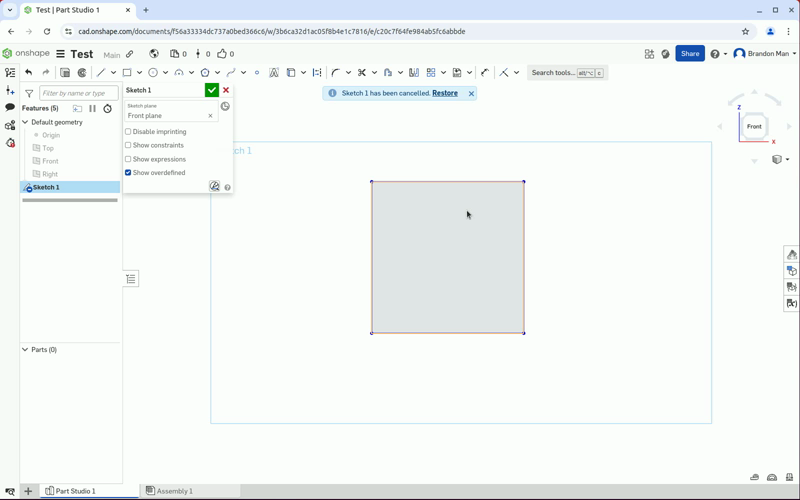
click(467, 210)
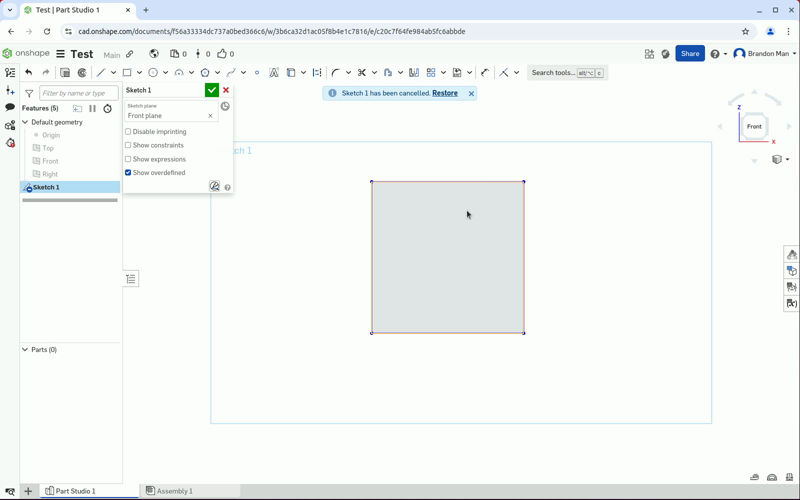
mouse_move(73, 352)
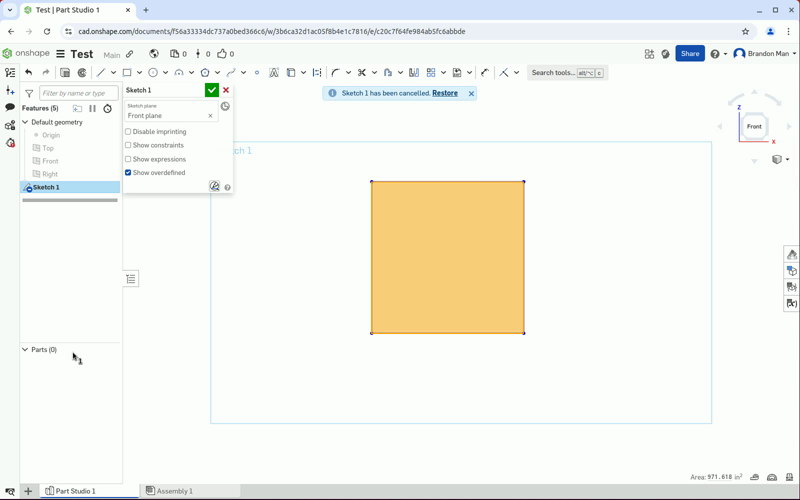
key(shift+y)
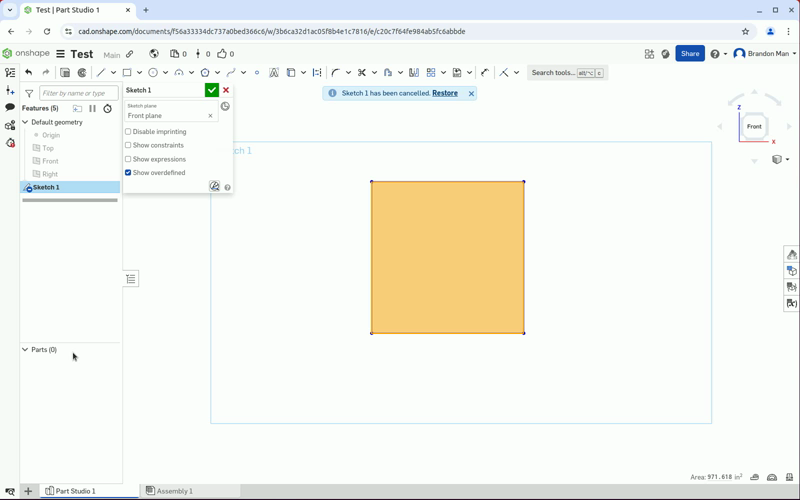
key(shift+e)
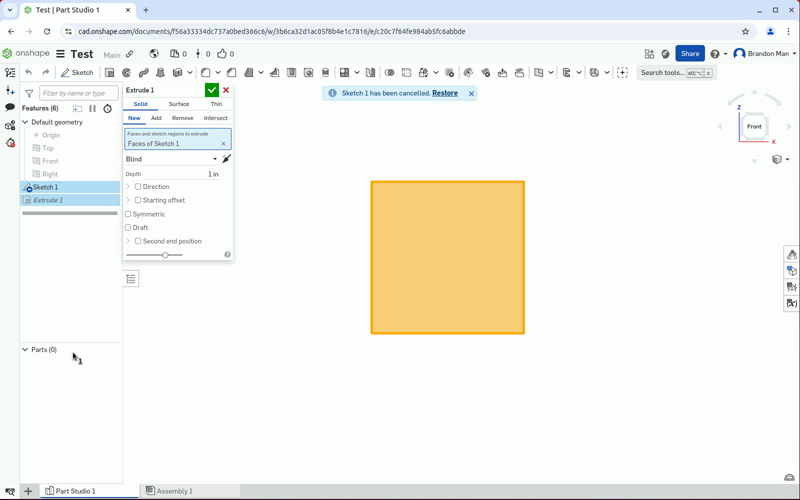
mouse_move(143, 106)
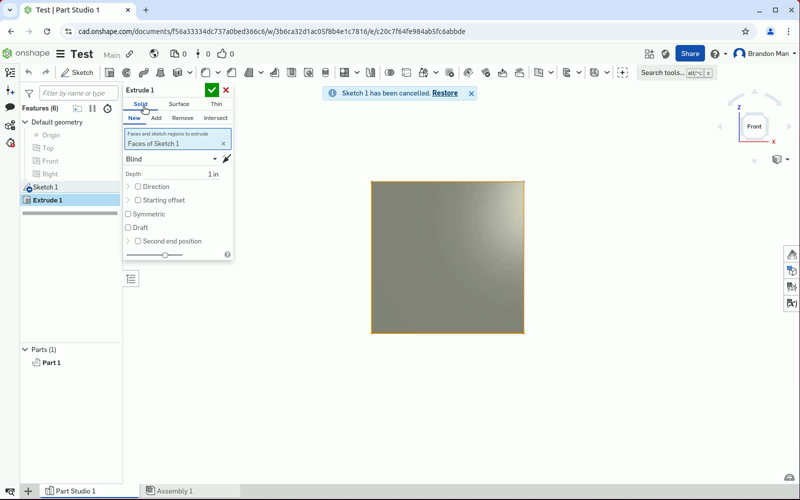
click(143, 106)
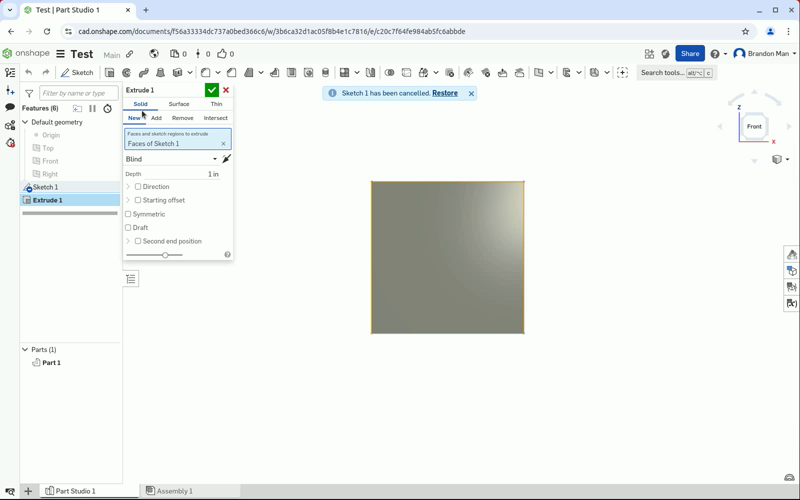
mouse_move(137, 120)
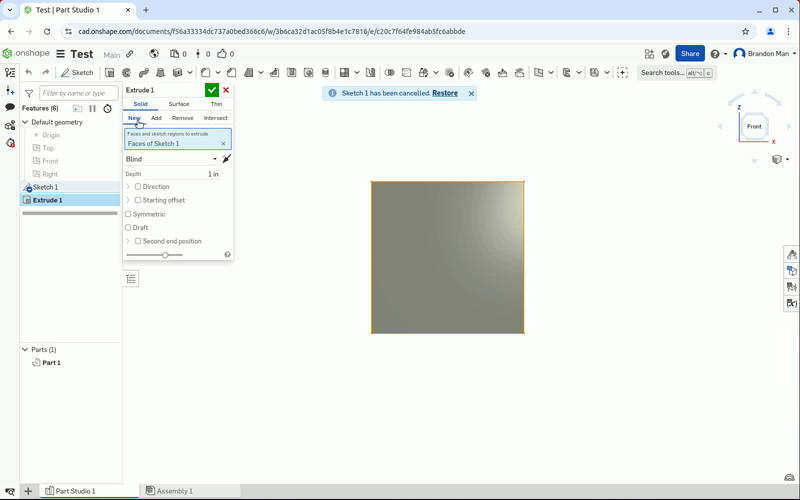
click(137, 120)
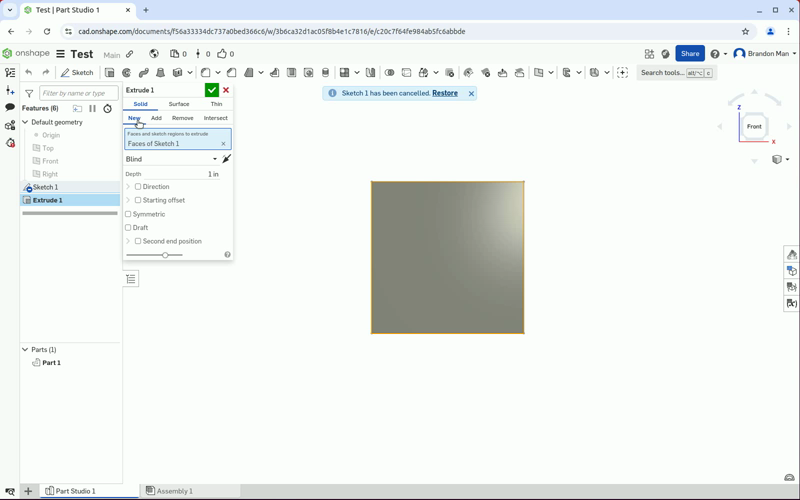
key(tab, 4)
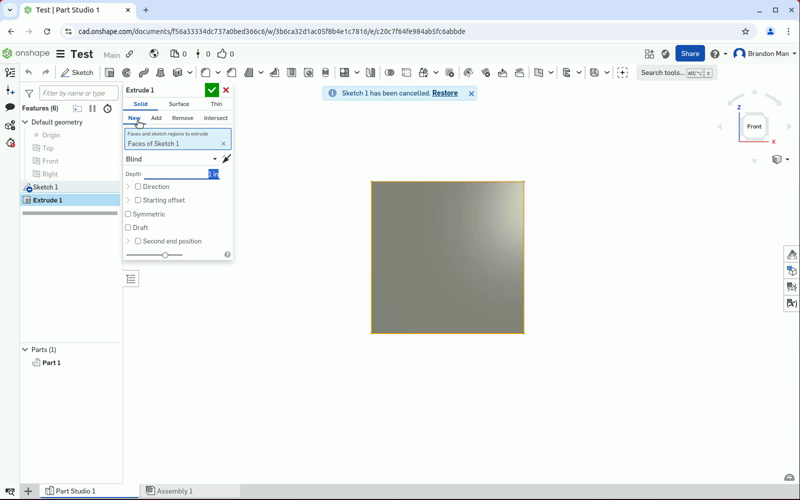
text(10.351)
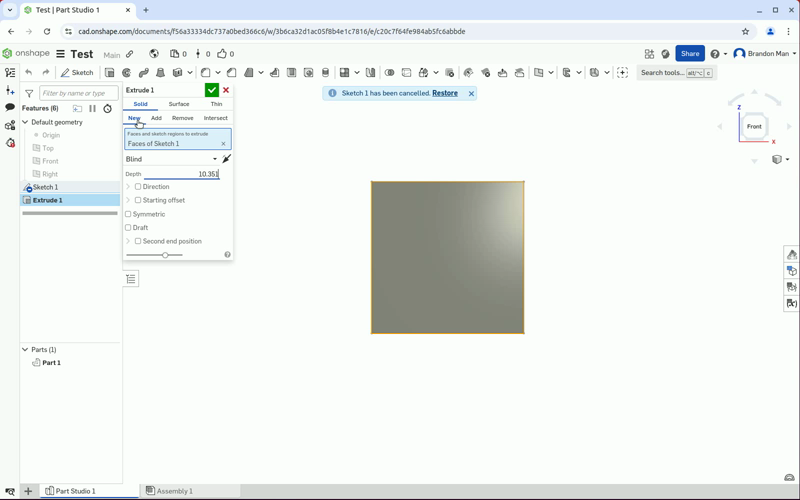
key(enter)
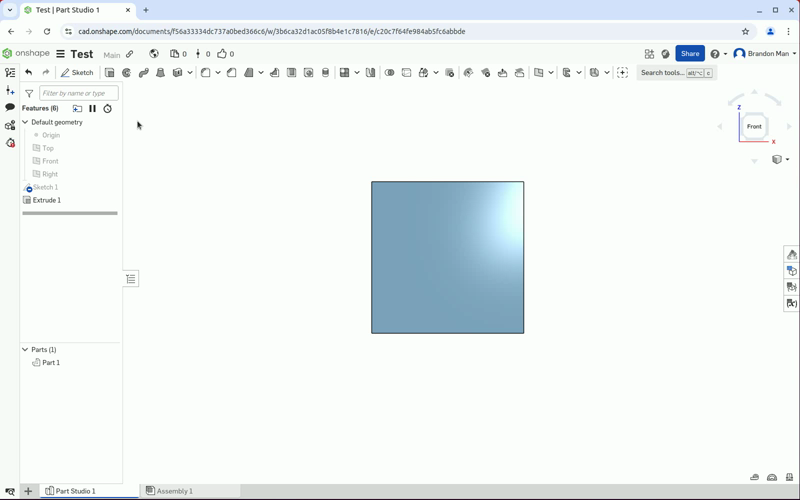
key(shift+h)
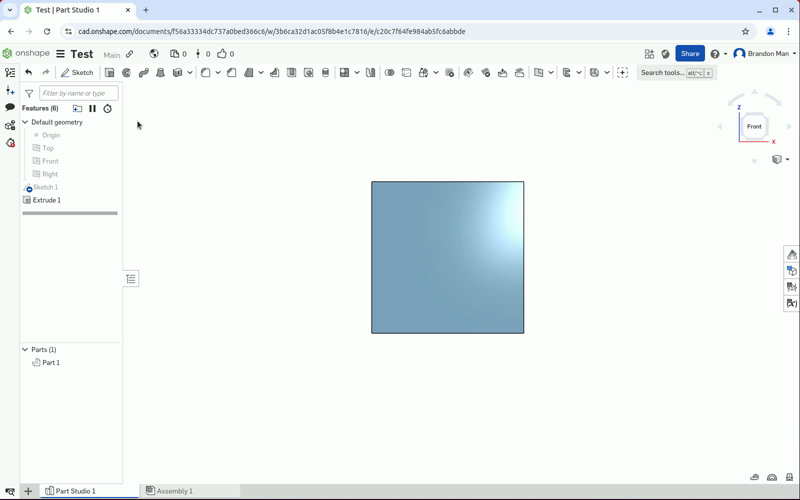
key(shift+h)
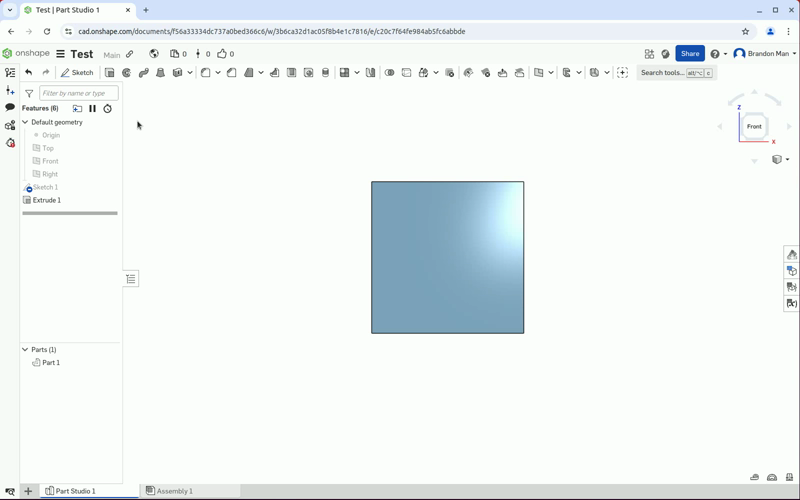
mouse_move(73, 189)
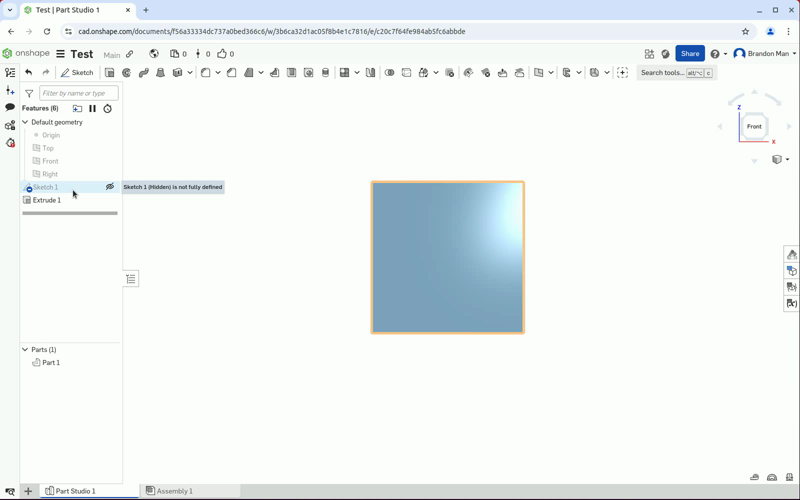
click(73, 189)
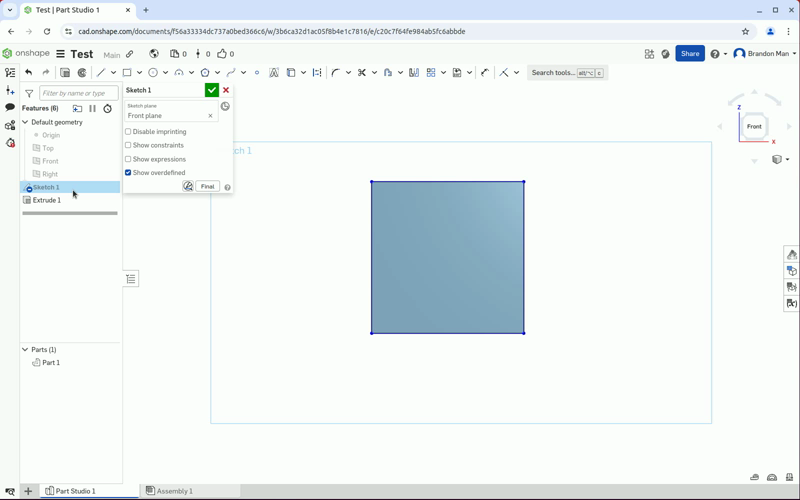
mouse_move(229, 92)
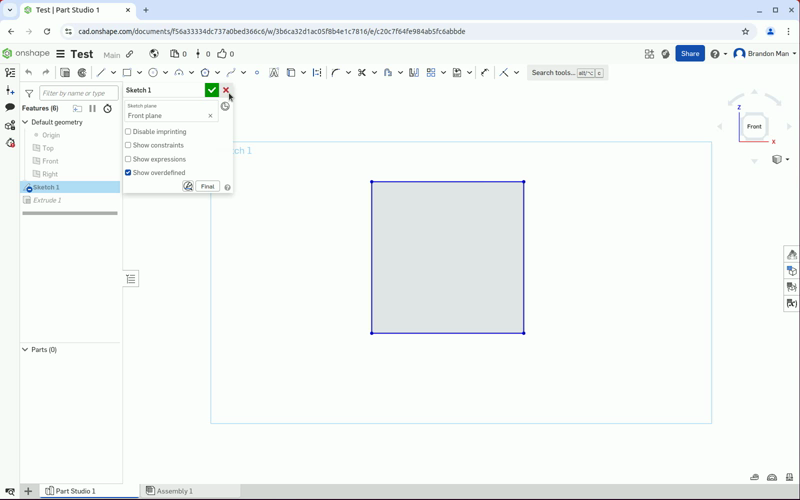
click(229, 92)
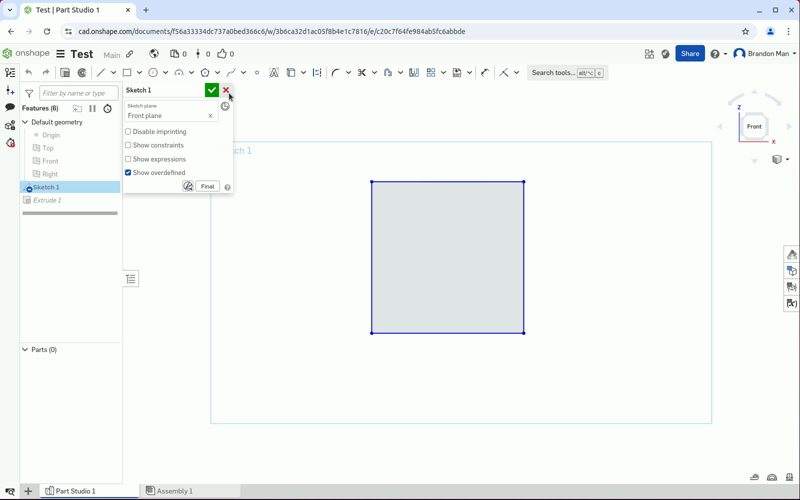
key(shift+s)
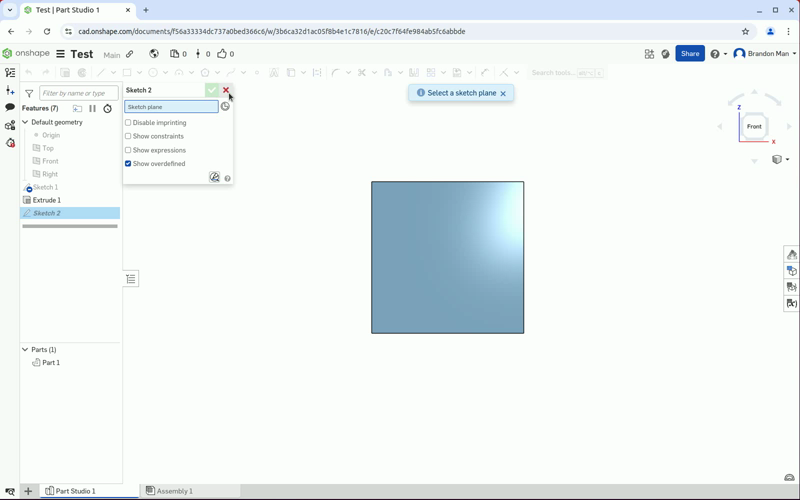
mouse_move(73, 163)
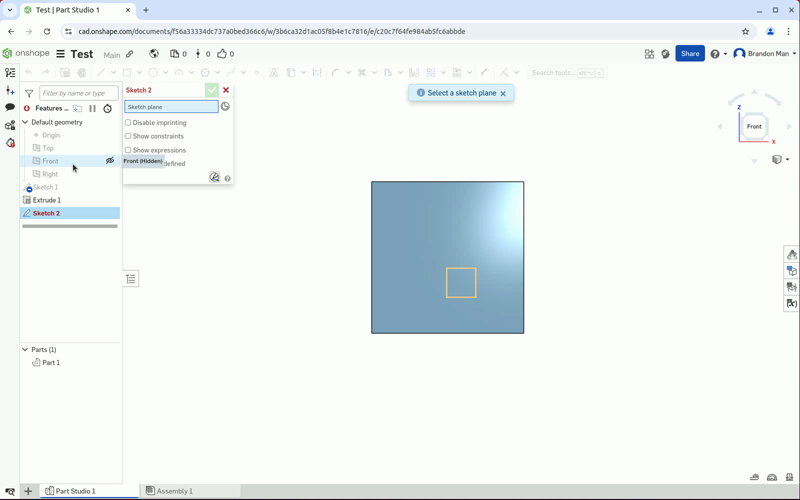
click(73, 163)
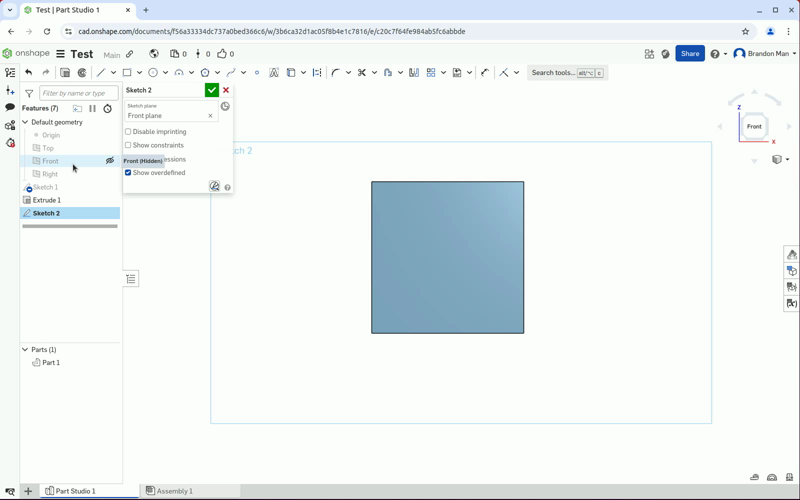
mouse_move(73, 352)
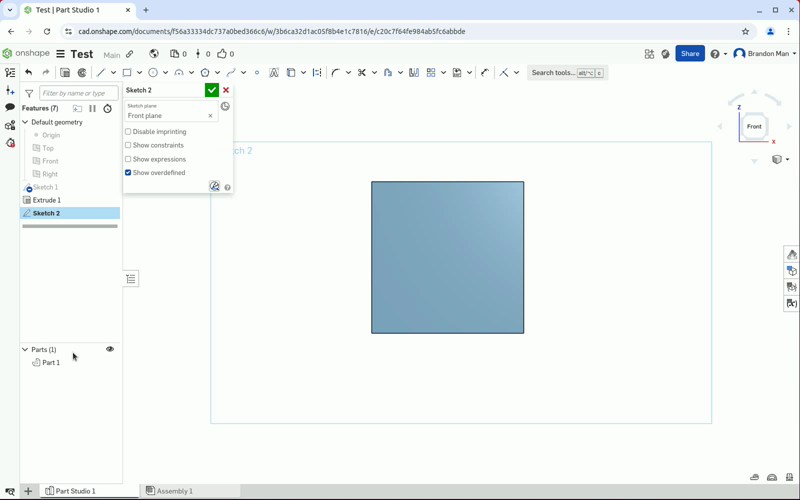
key(y)
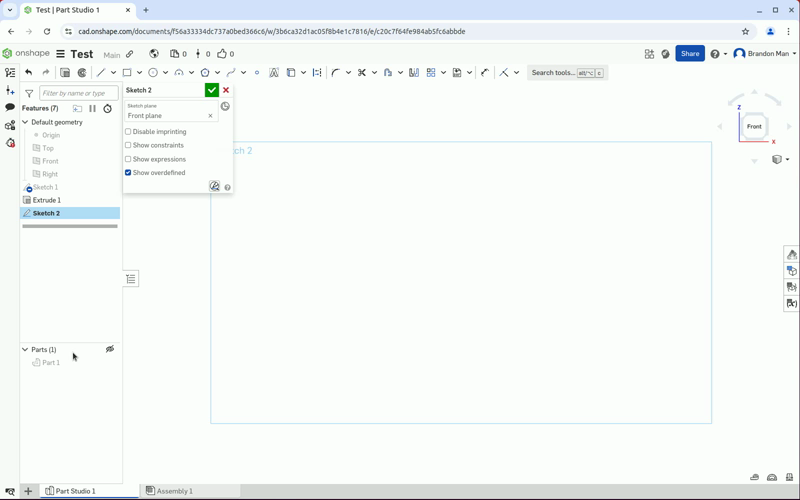
key(l)
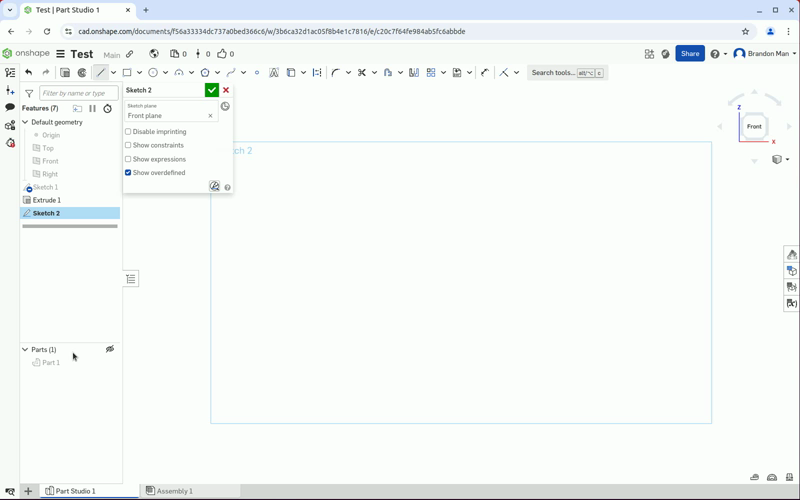
key_down(shift)
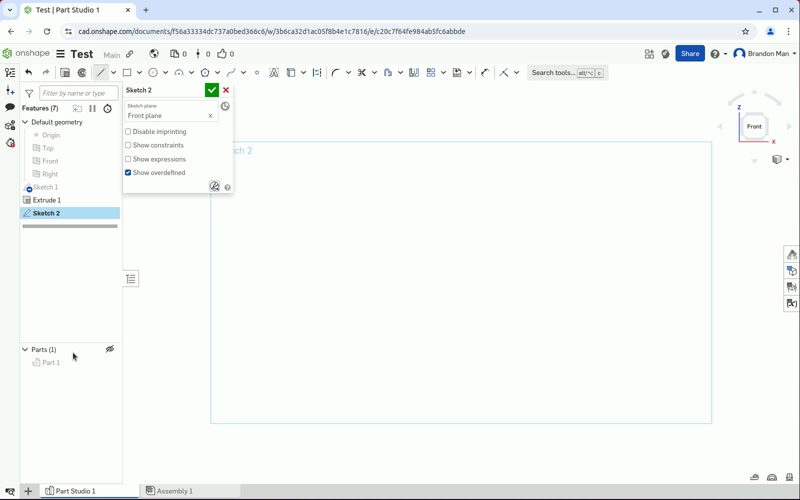
mouse_move(361, 342)
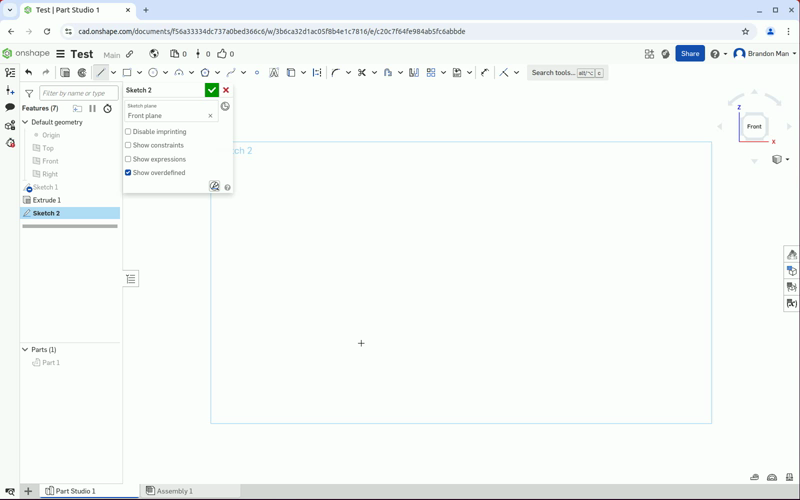
click(361, 342)
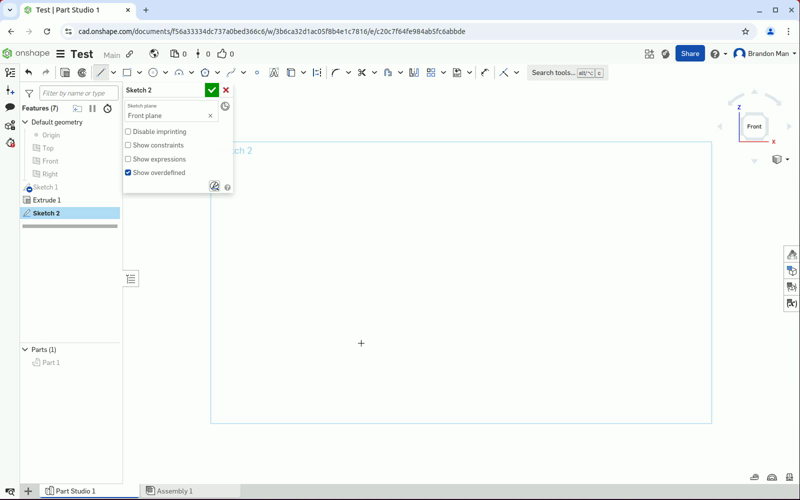
key_up(shift)
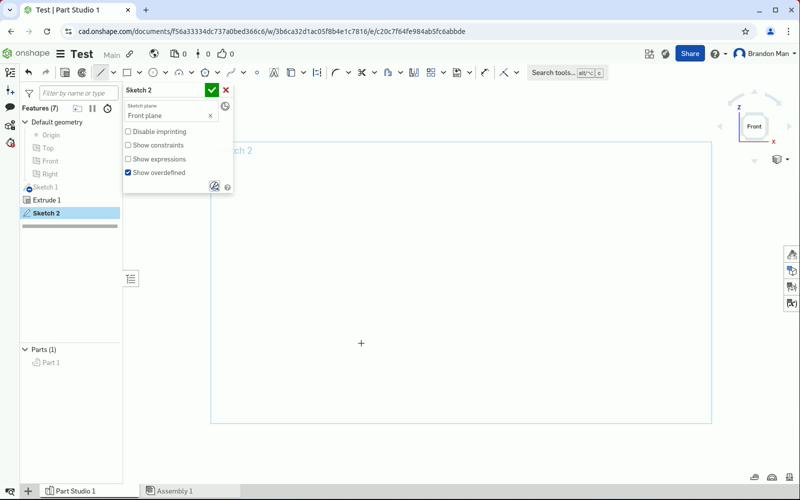
key_down(shift)
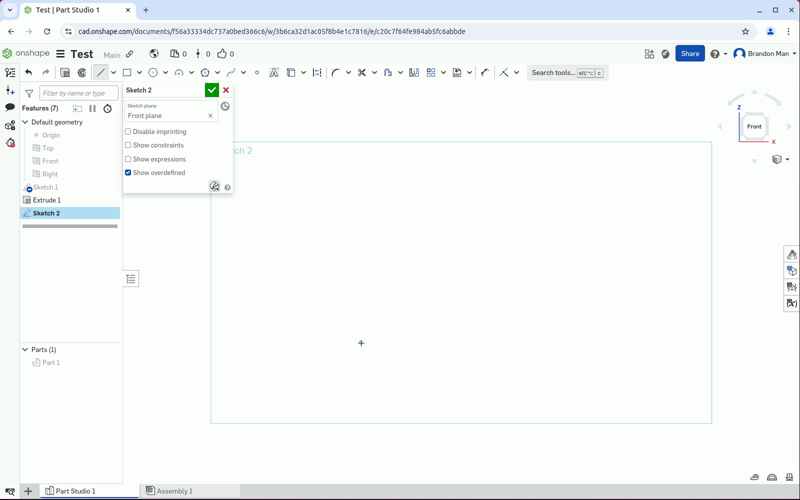
mouse_move(532, 342)
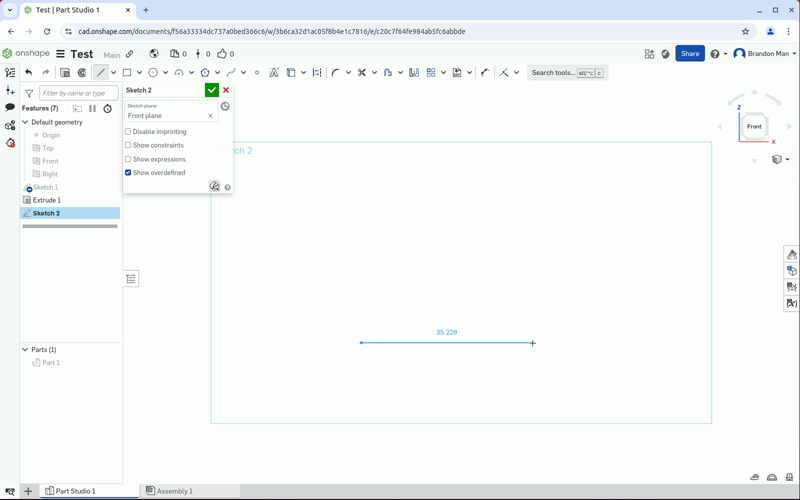
click(532, 342)
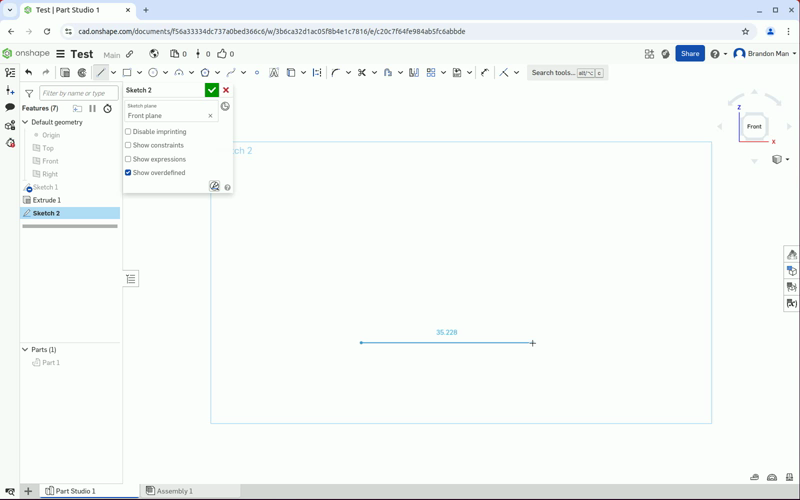
key_up(shift)
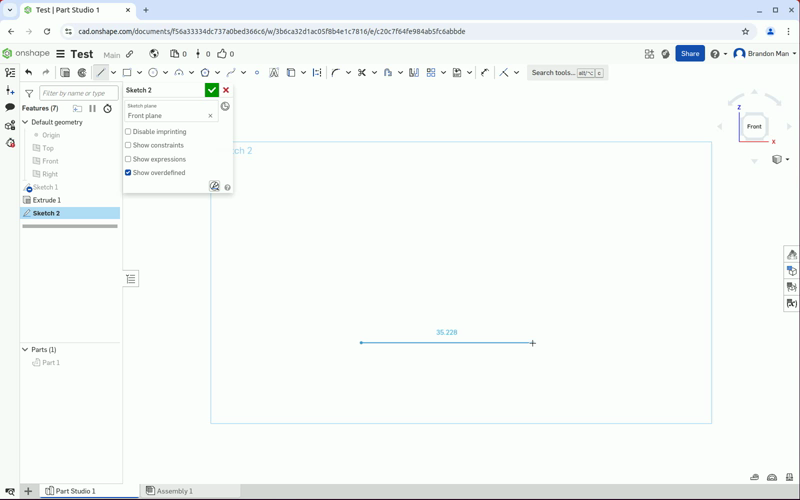
key_down(shift)
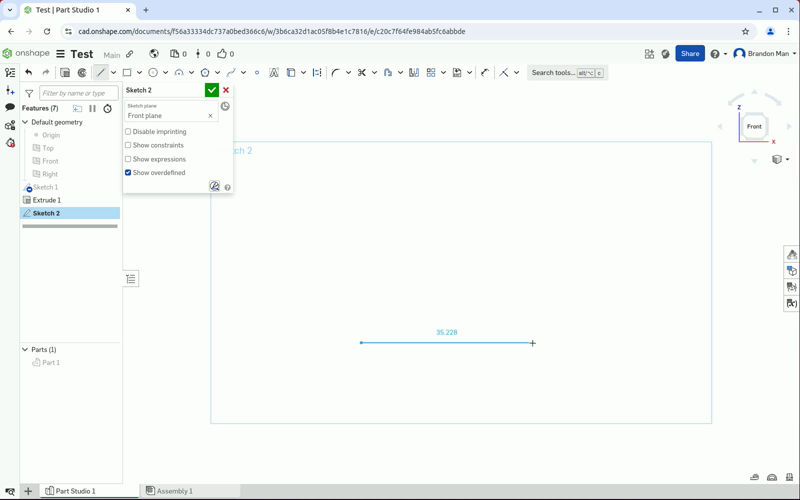
mouse_move(532, 170)
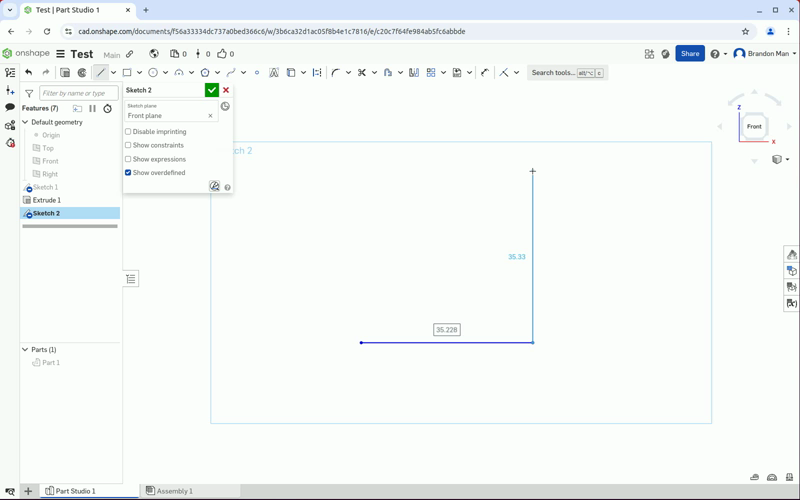
click(532, 170)
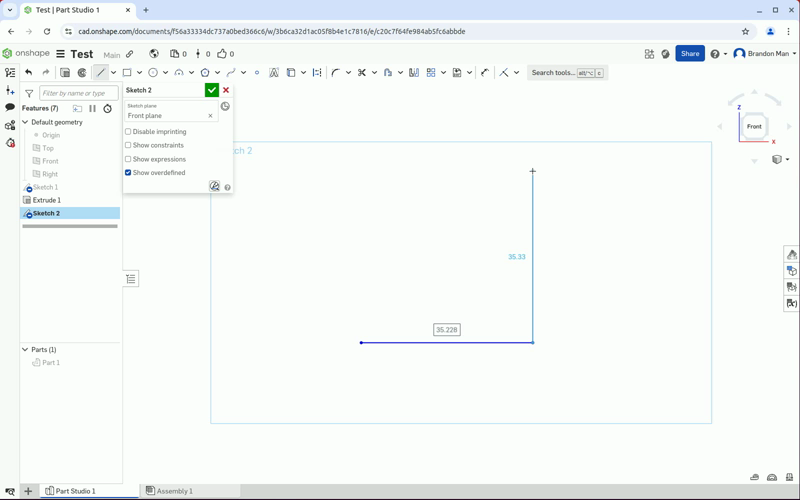
key_up(shift)
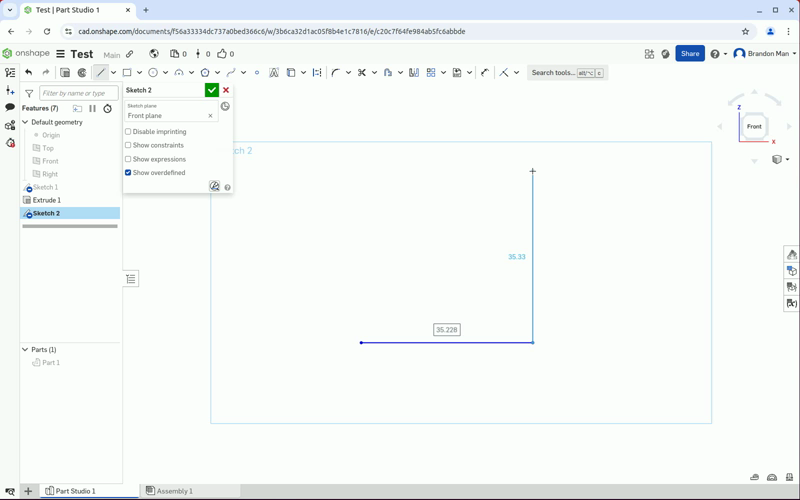
key_down(shift)
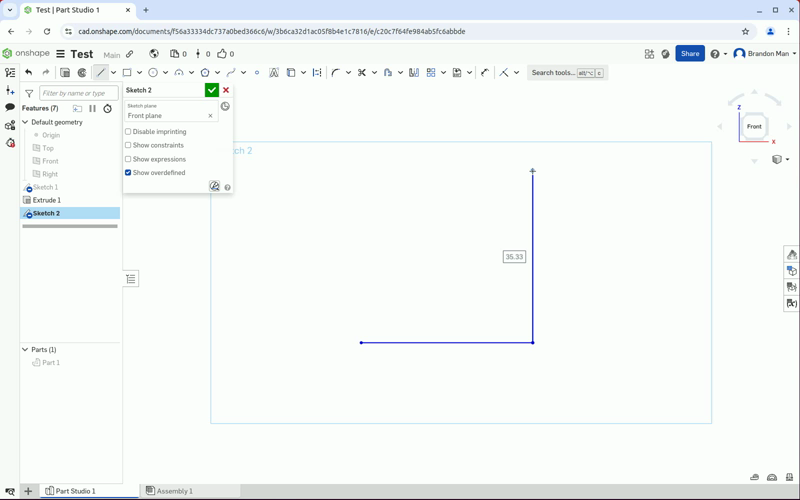
mouse_move(361, 170)
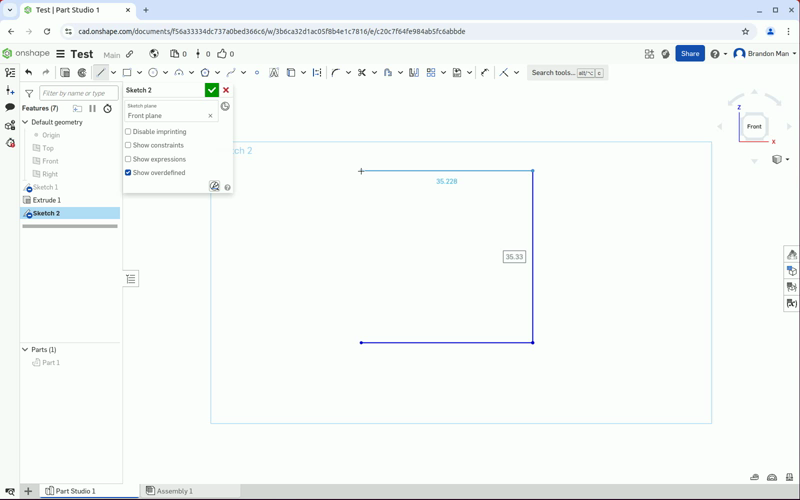
click(361, 170)
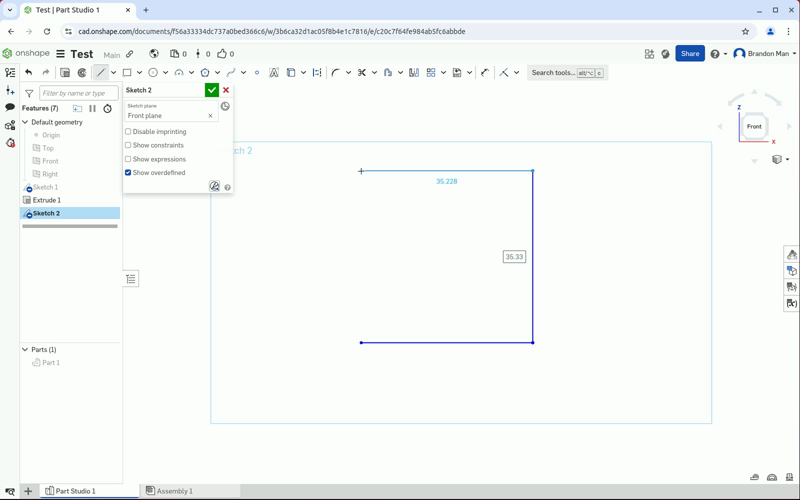
key_up(shift)
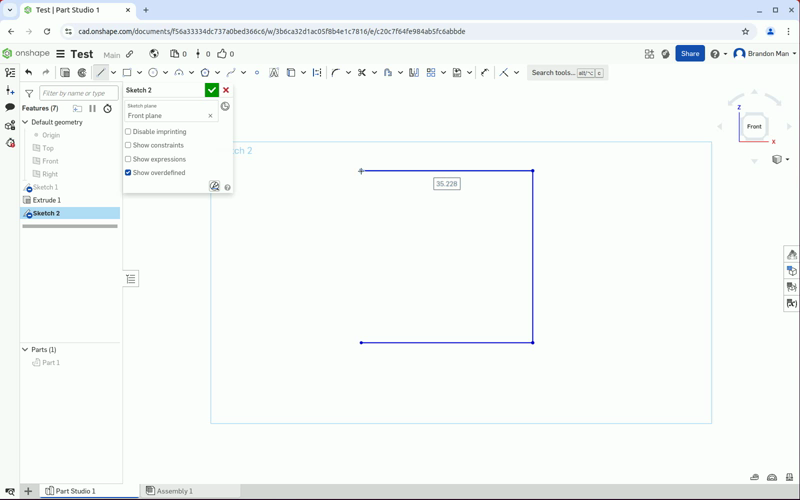
key_down(shift)
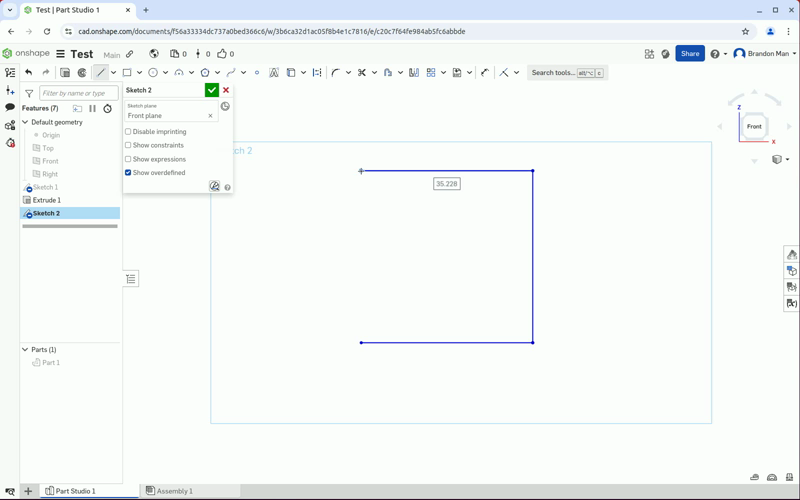
mouse_move(361, 342)
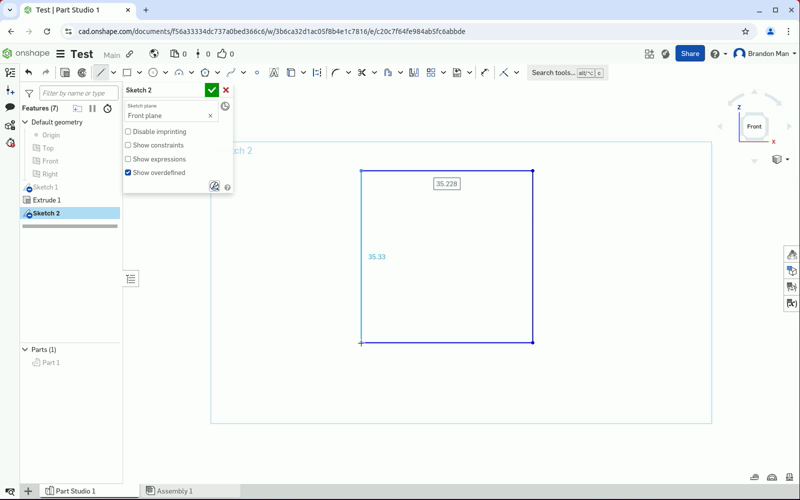
key_up(shift)
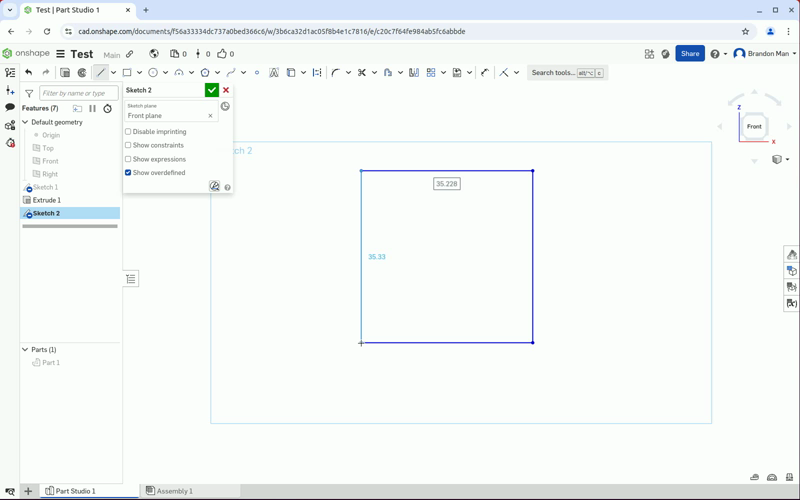
click(361, 342)
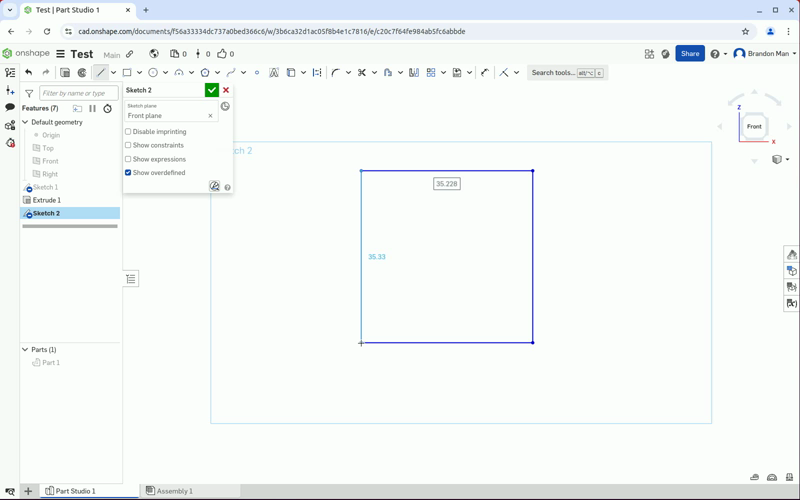
key(esc)
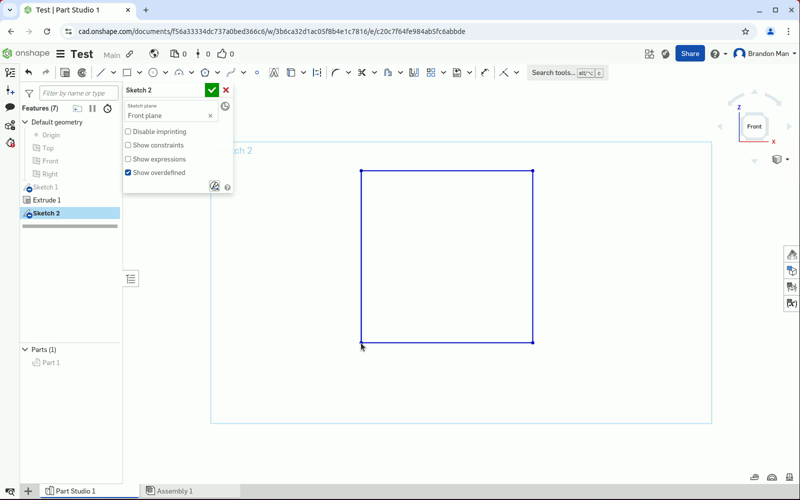
key(l)
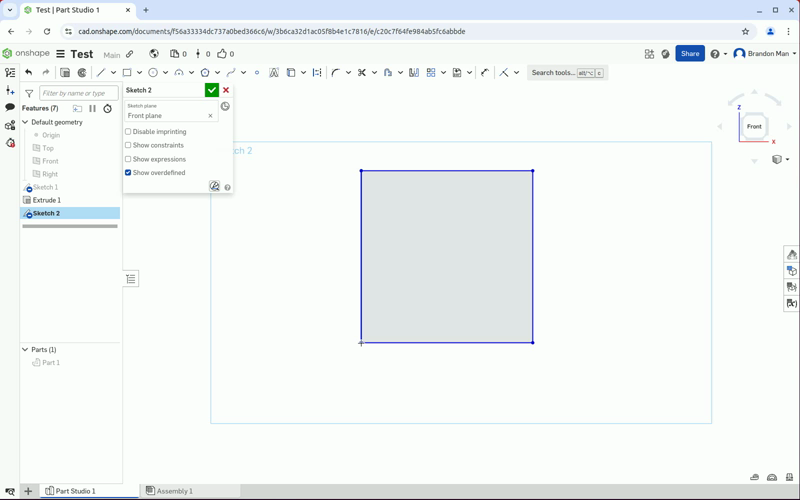
key_down(shift)
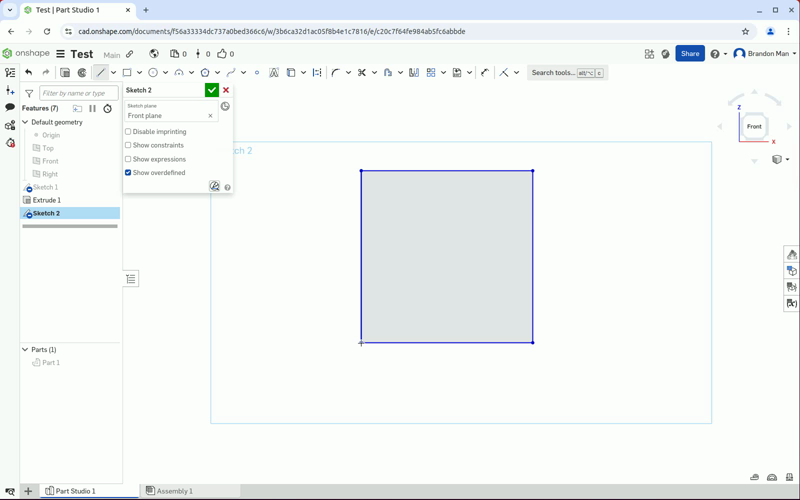
mouse_move(370, 333)
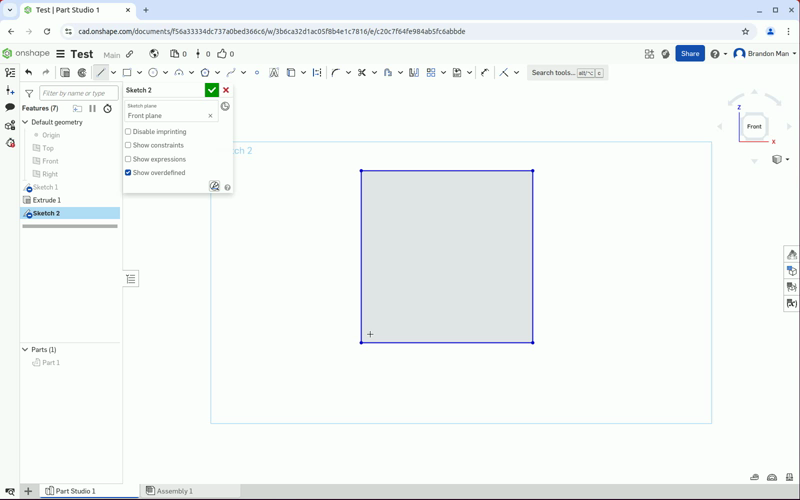
click(370, 333)
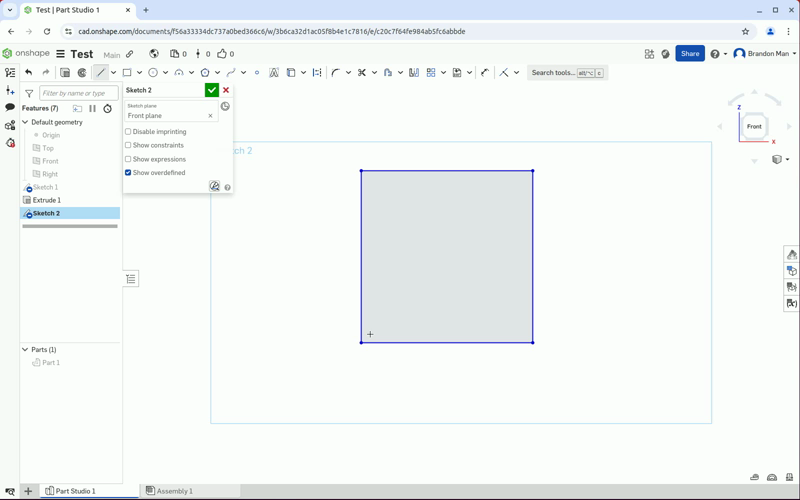
key_up(shift)
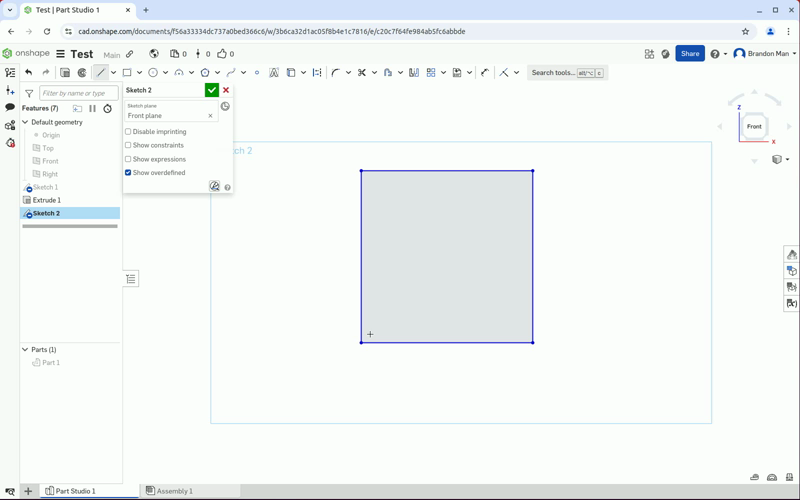
key_down(shift)
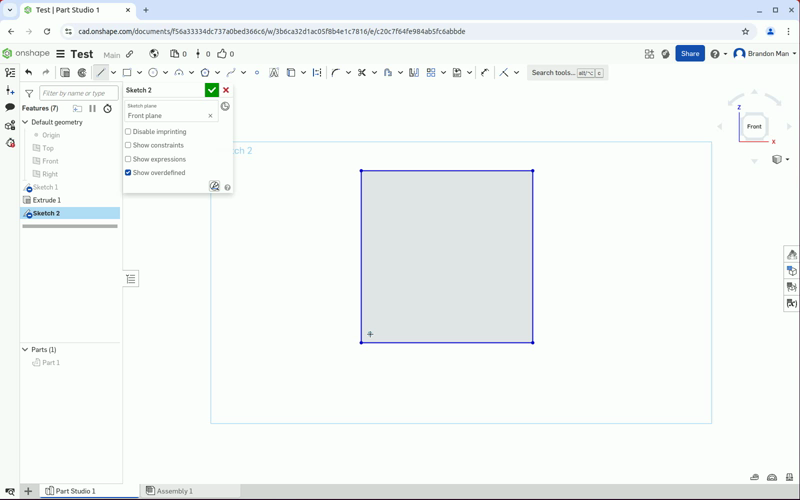
mouse_move(523, 333)
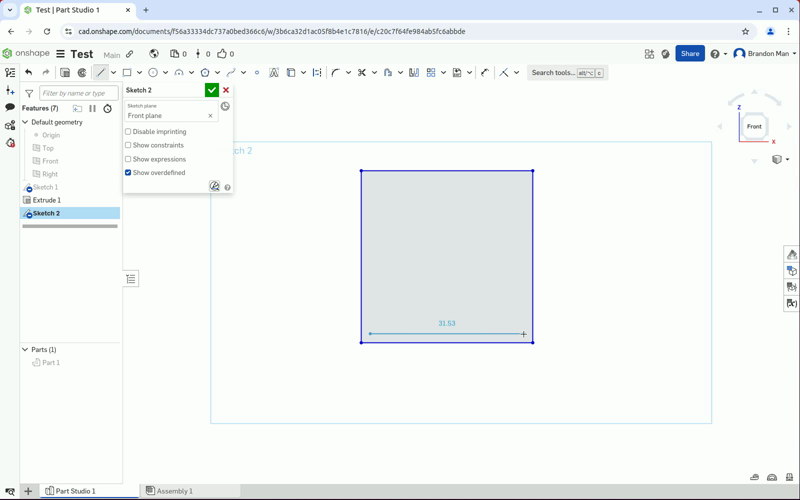
click(523, 333)
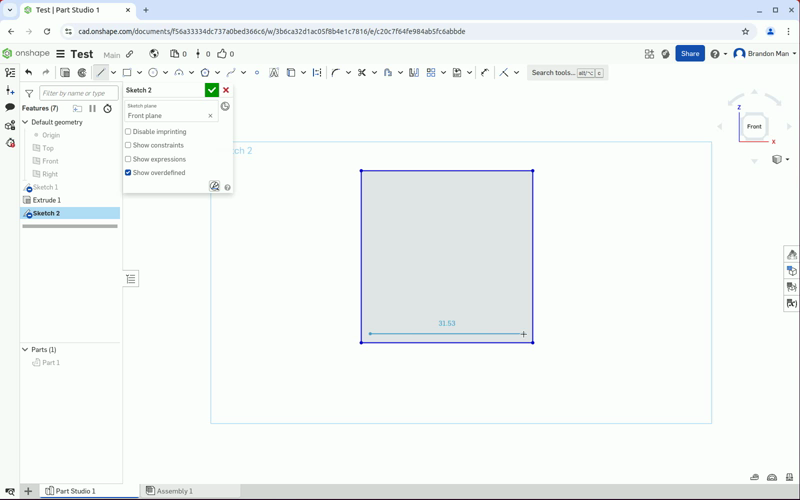
key_up(shift)
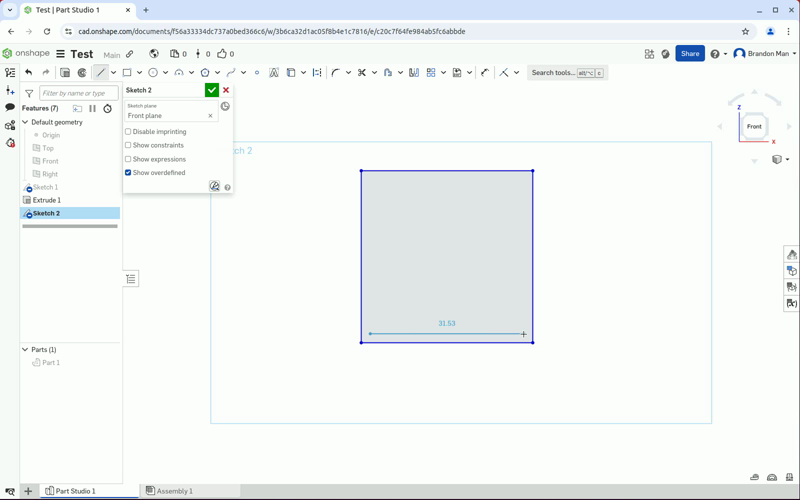
key_down(shift)
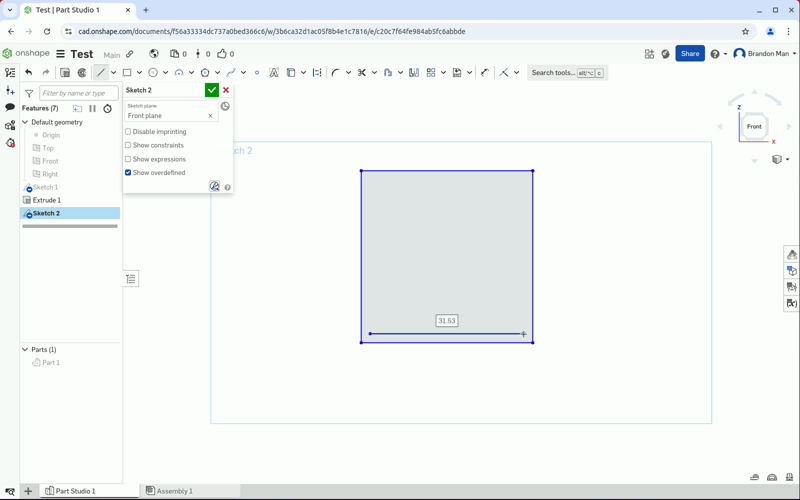
mouse_move(523, 180)
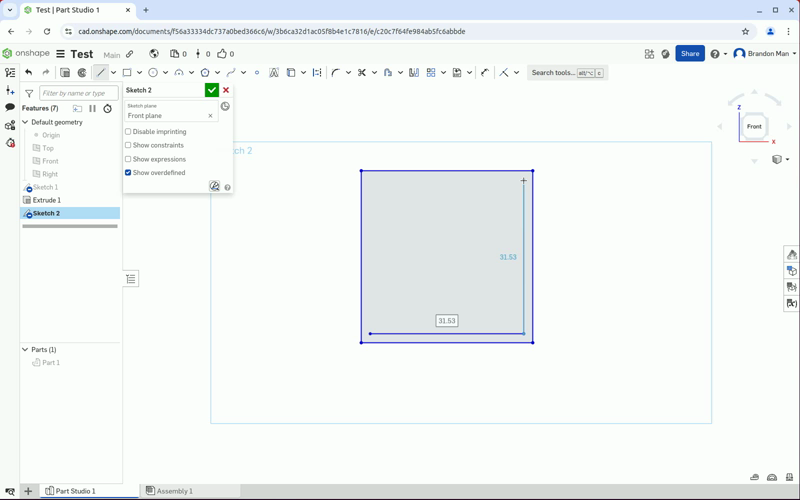
click(523, 180)
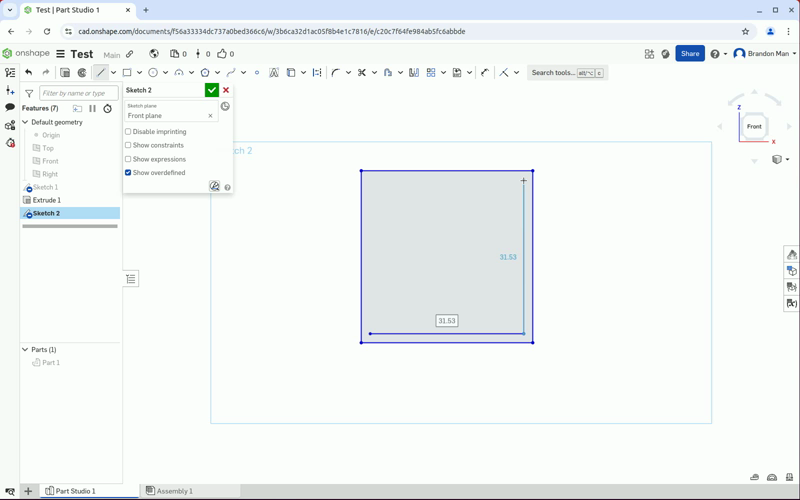
key_up(shift)
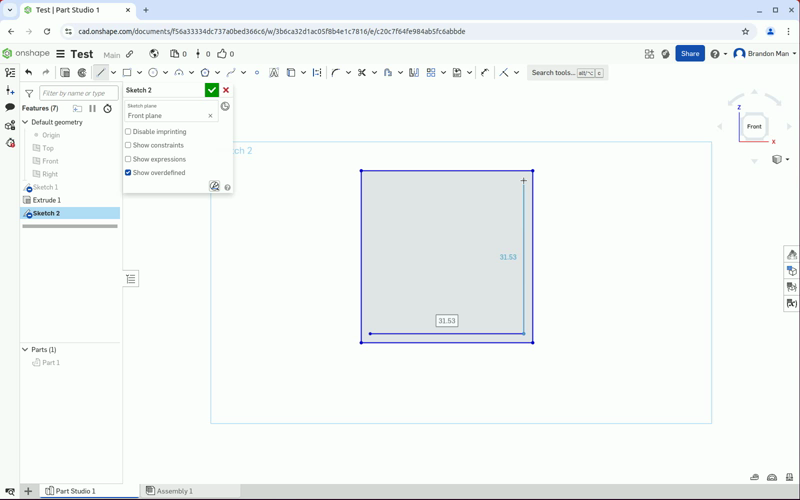
key_down(shift)
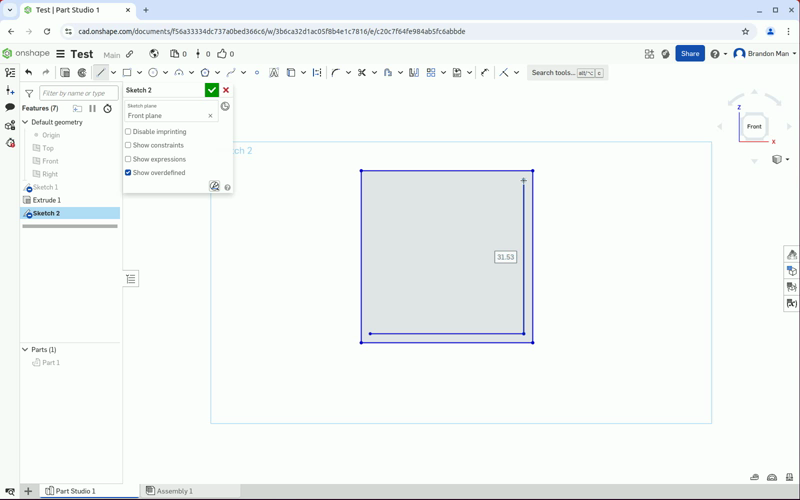
mouse_move(370, 180)
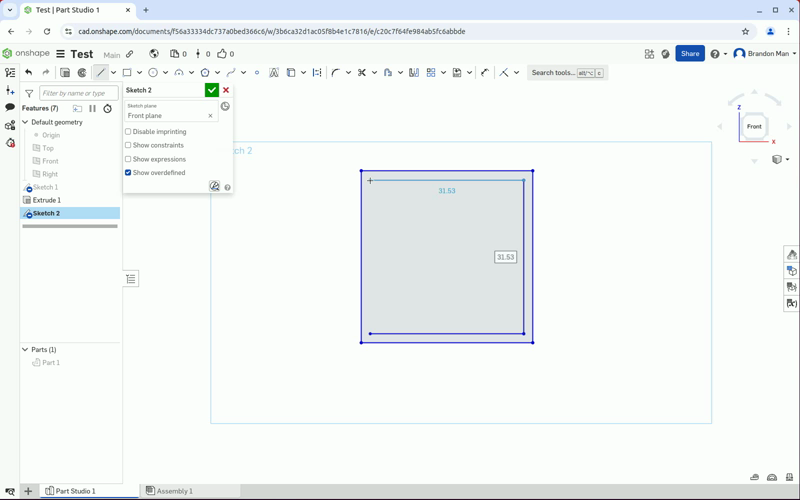
click(370, 180)
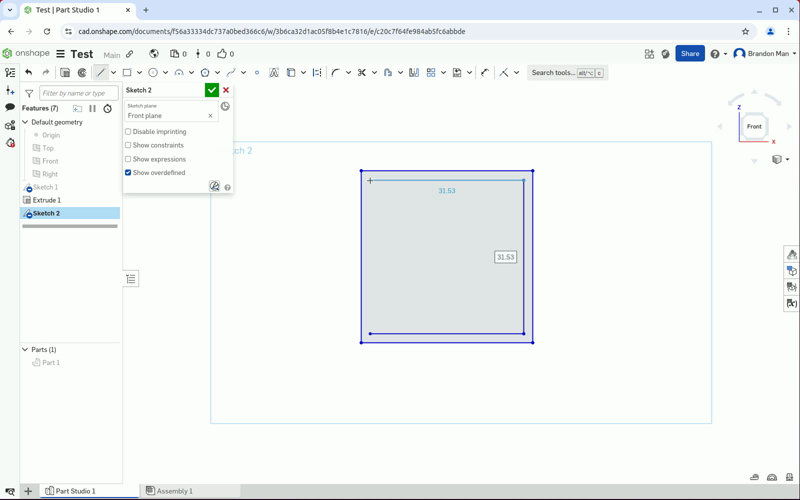
key_up(shift)
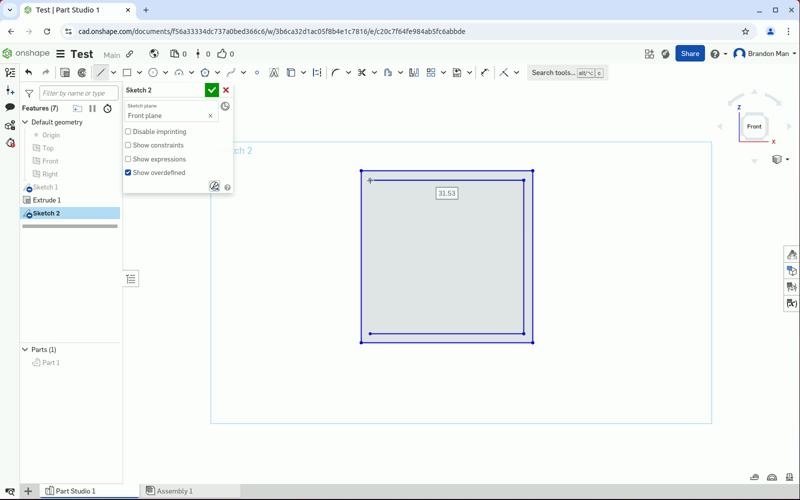
key_down(shift)
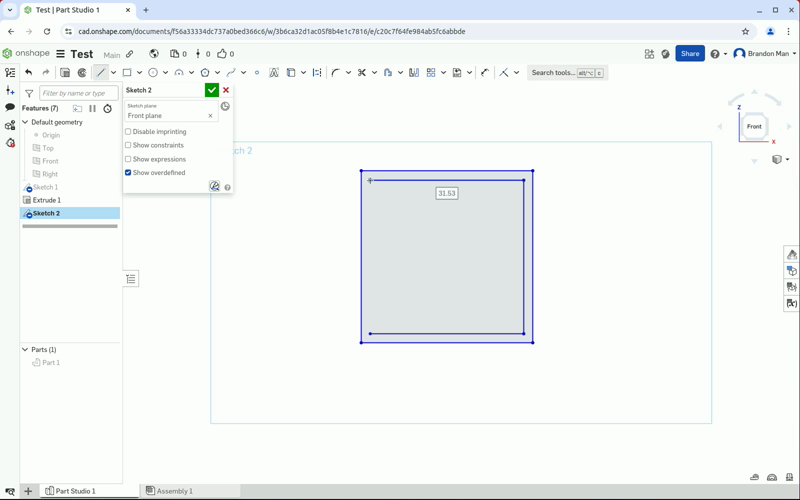
mouse_move(370, 333)
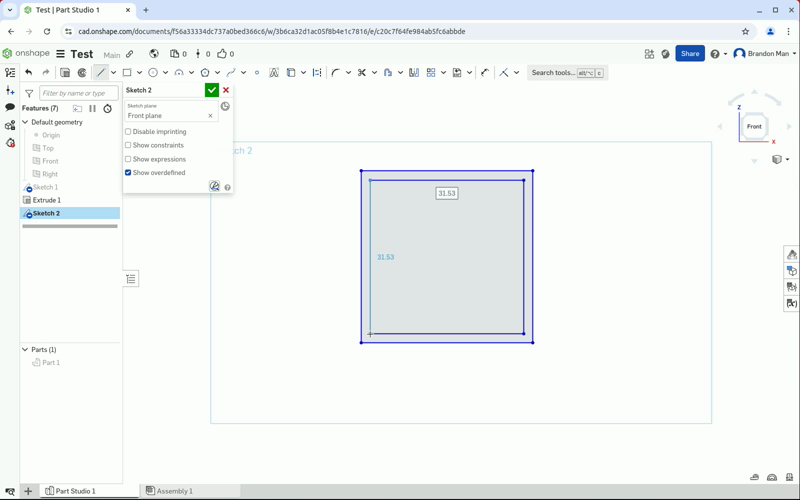
key_up(shift)
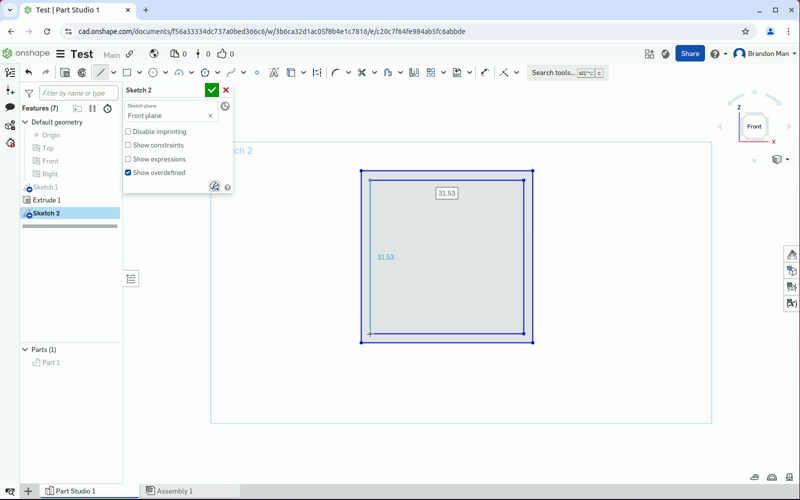
click(370, 333)
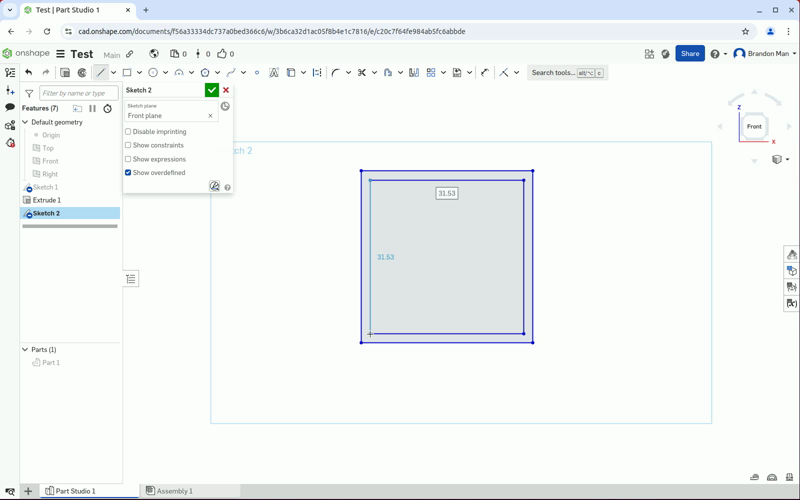
key(esc)
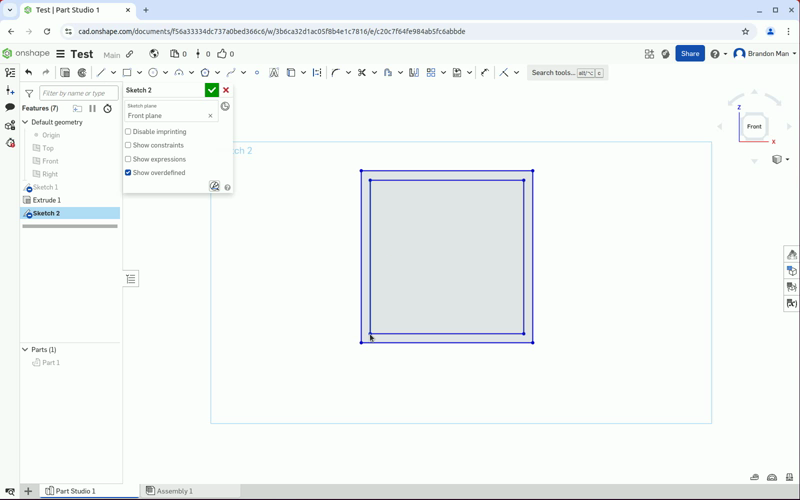
mouse_move(528, 187)
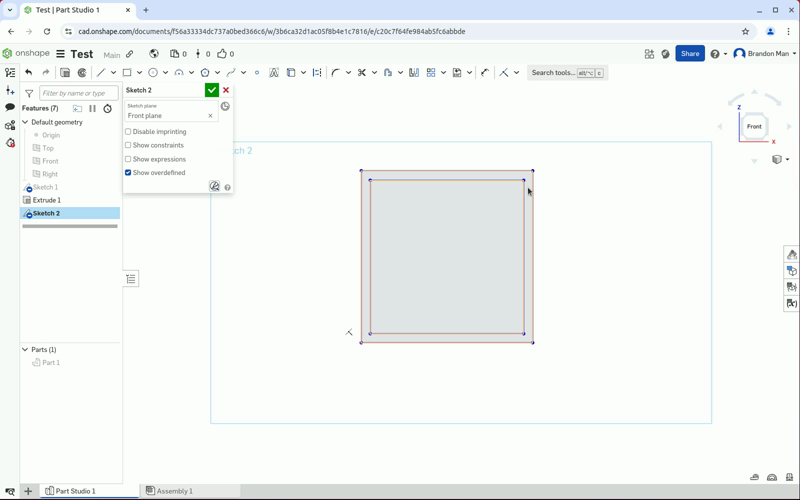
click(528, 187)
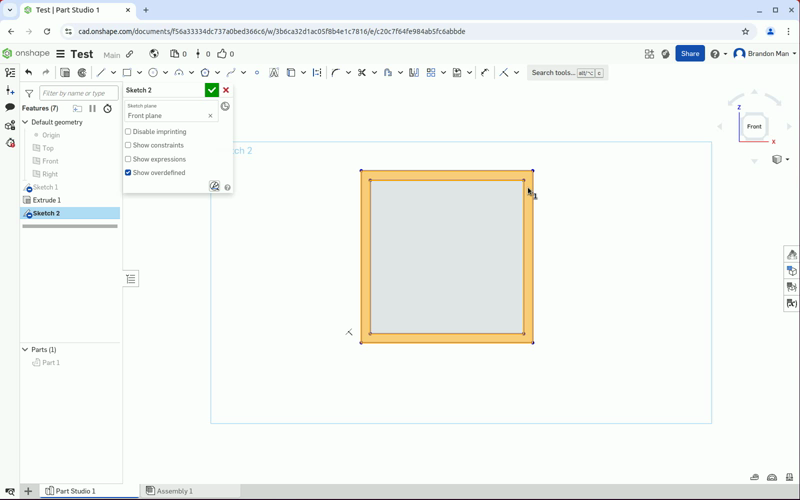
mouse_move(73, 352)
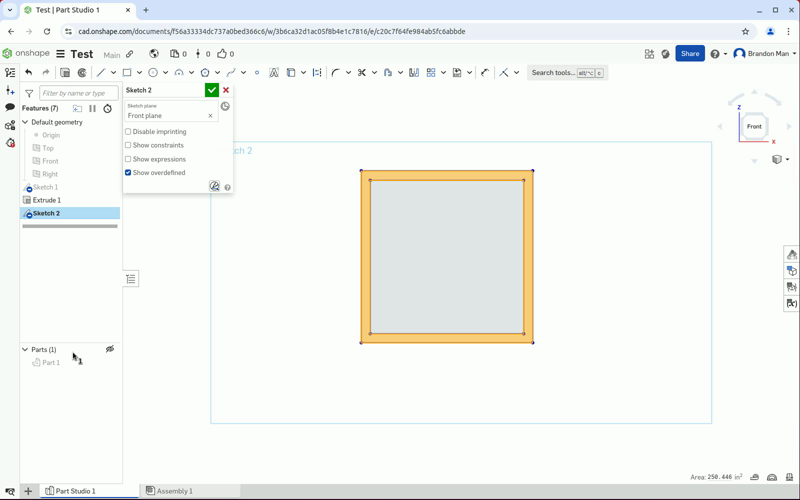
key(shift+y)
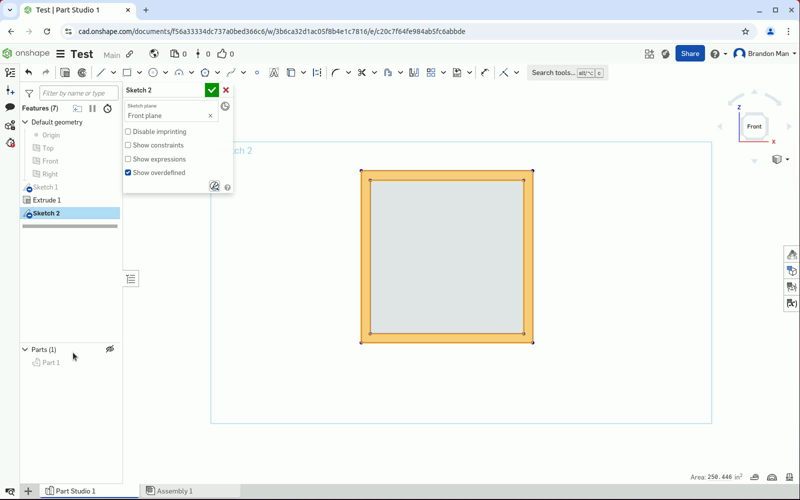
key(shift+e)
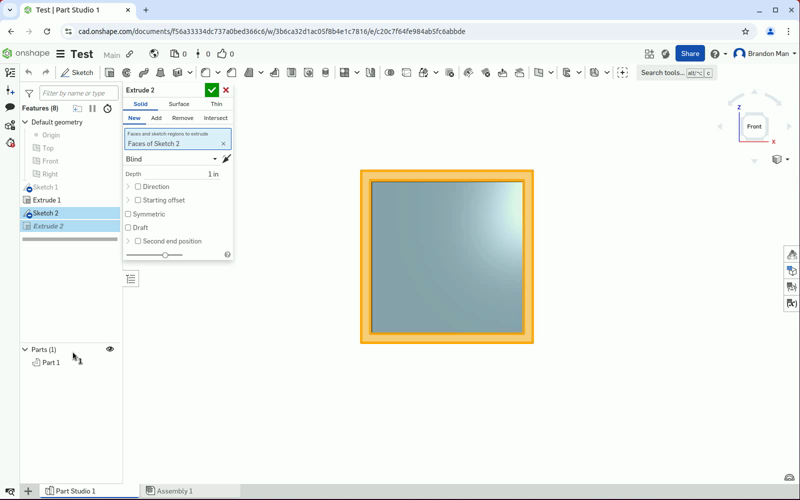
mouse_move(143, 106)
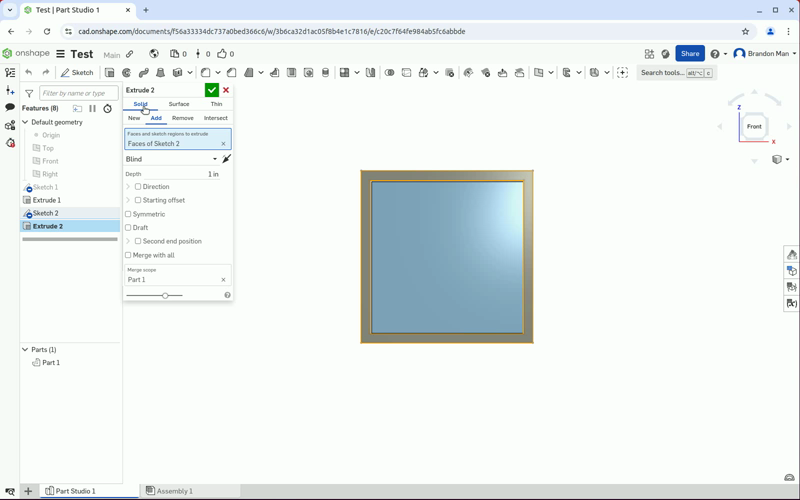
click(143, 106)
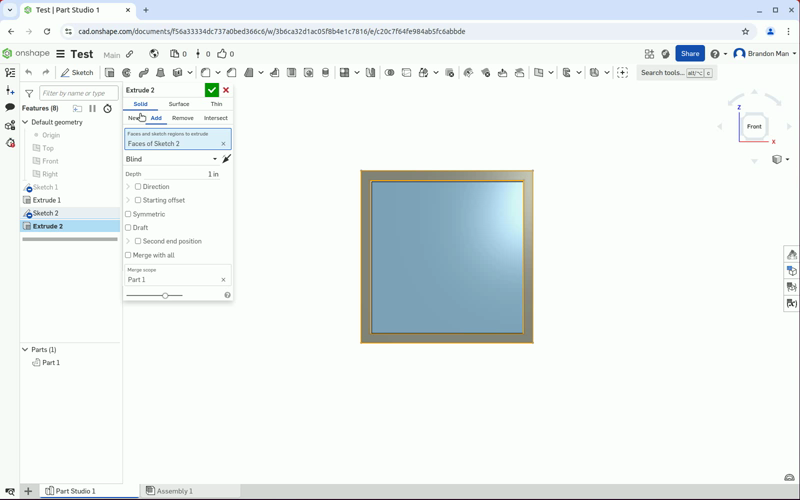
mouse_move(137, 120)
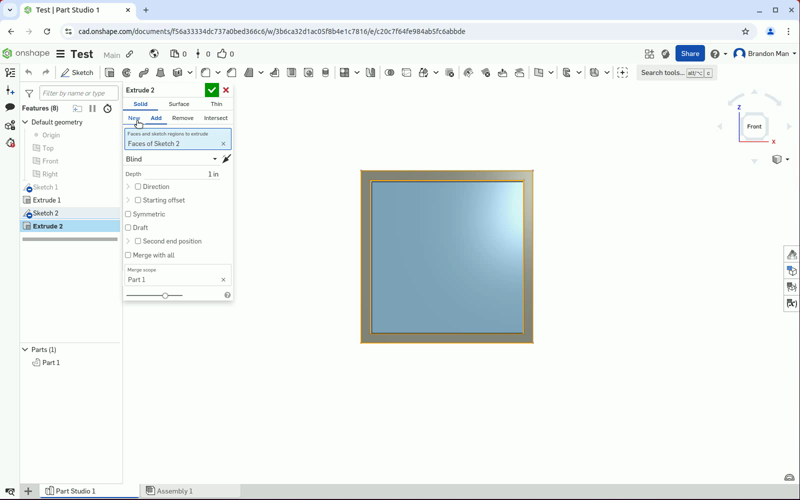
click(137, 120)
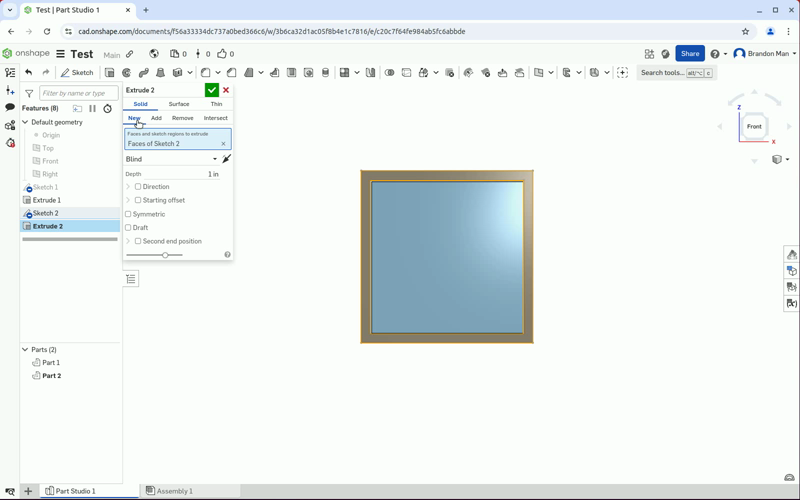
key(tab, 4)
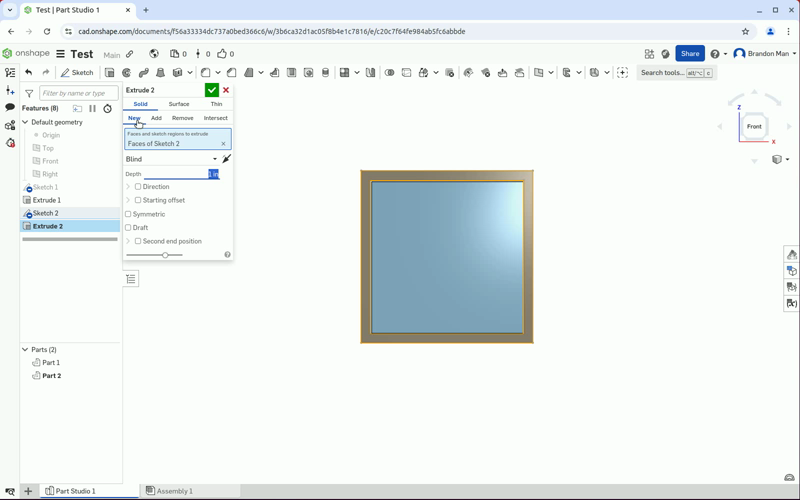
text(5.296)
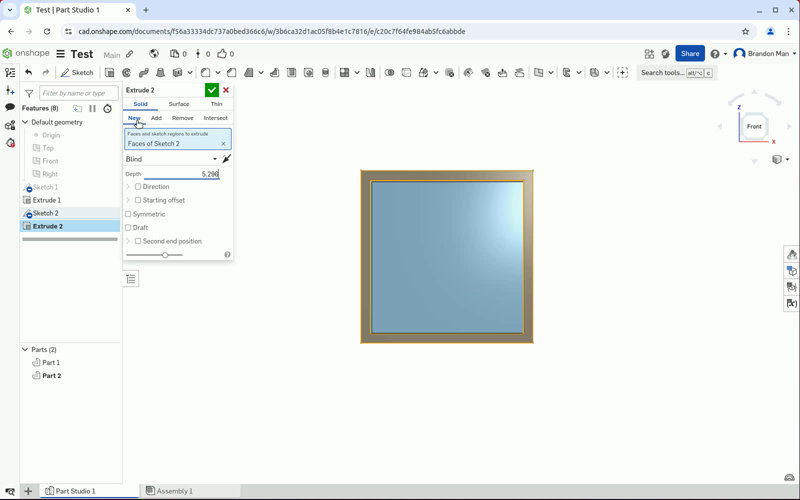
key(enter)
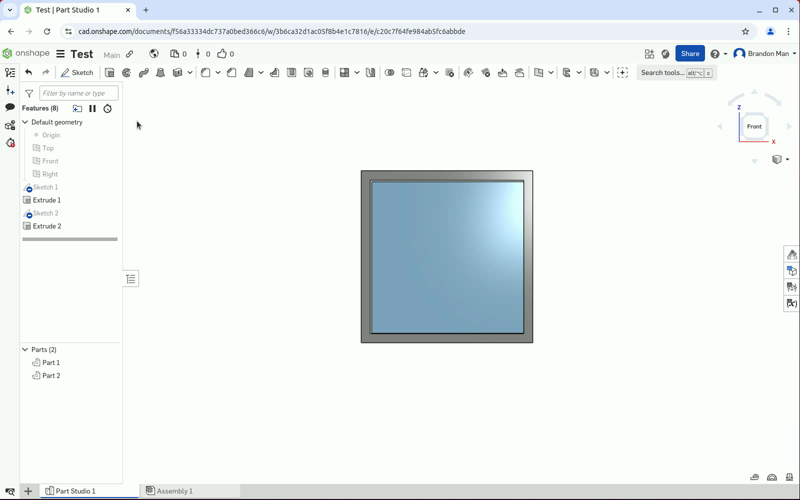
key(shift+h)
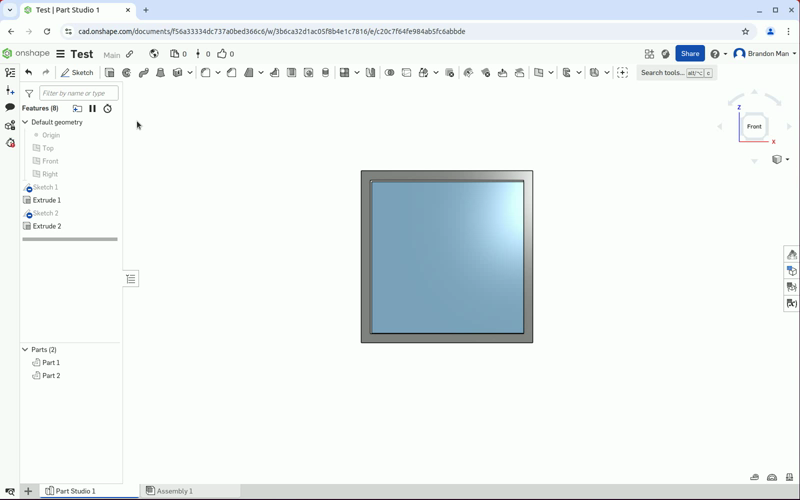
key(shift+h)
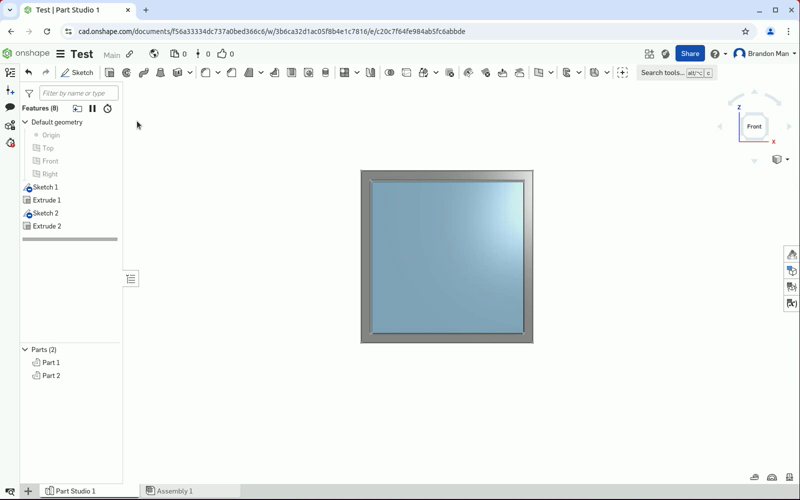
key(shift+7)
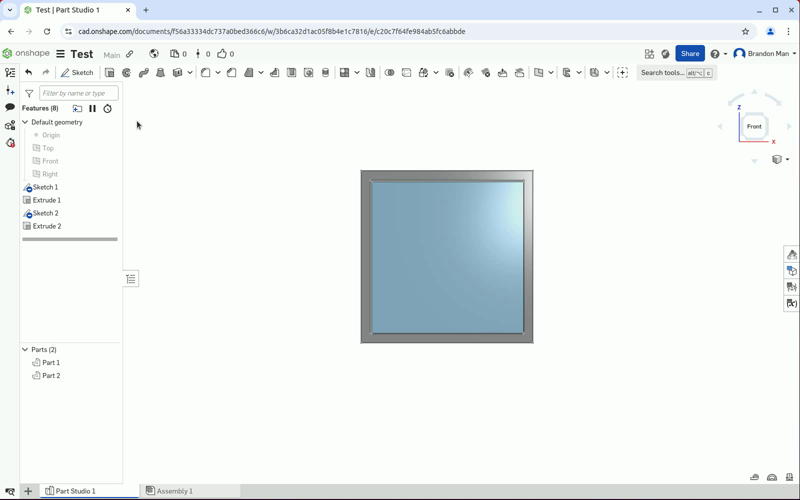
key(left, 2)
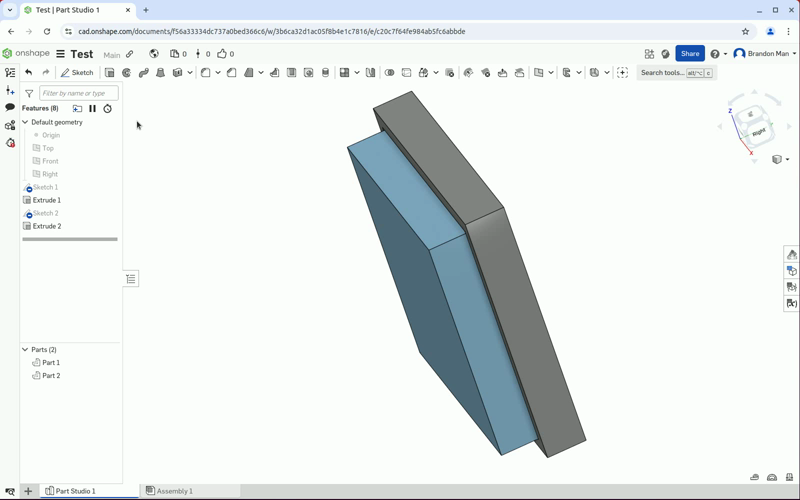
key(down, 2)
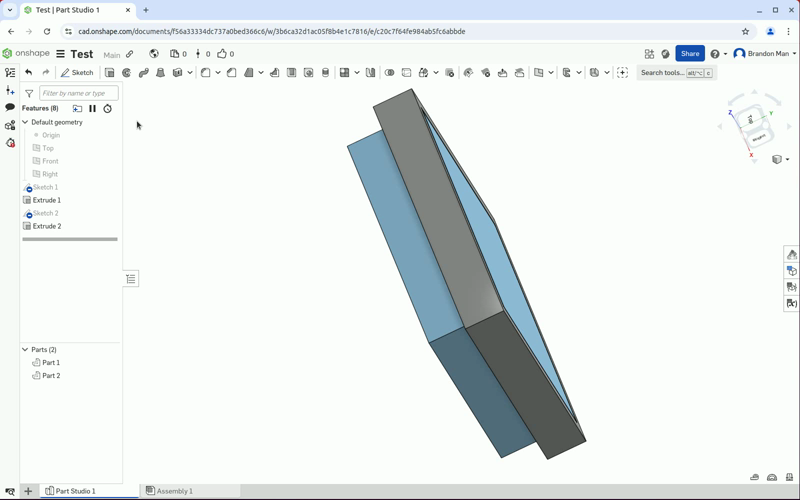
key(up, 2)
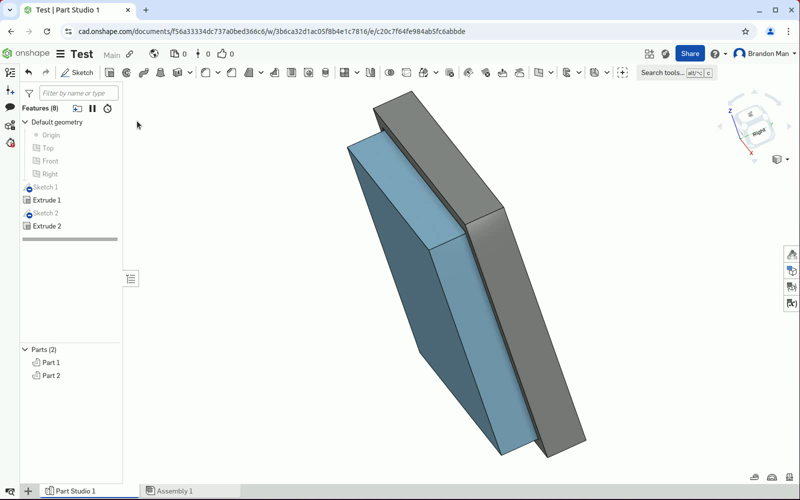
key(right, 2)
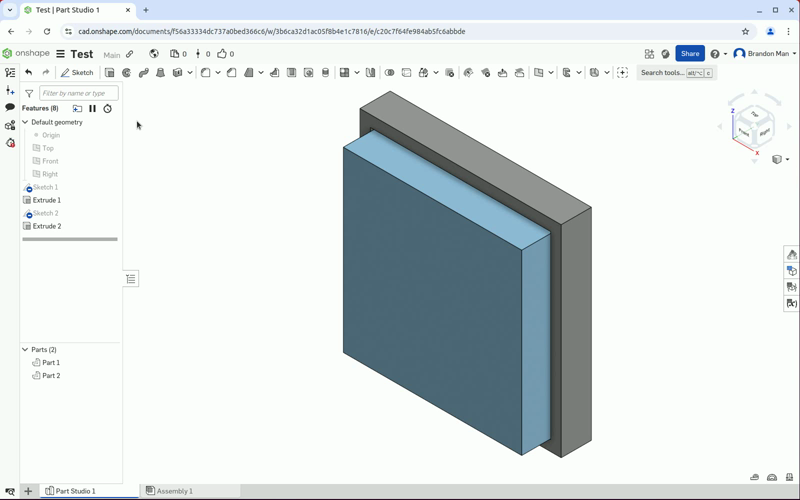
mouse_move(73, 189)
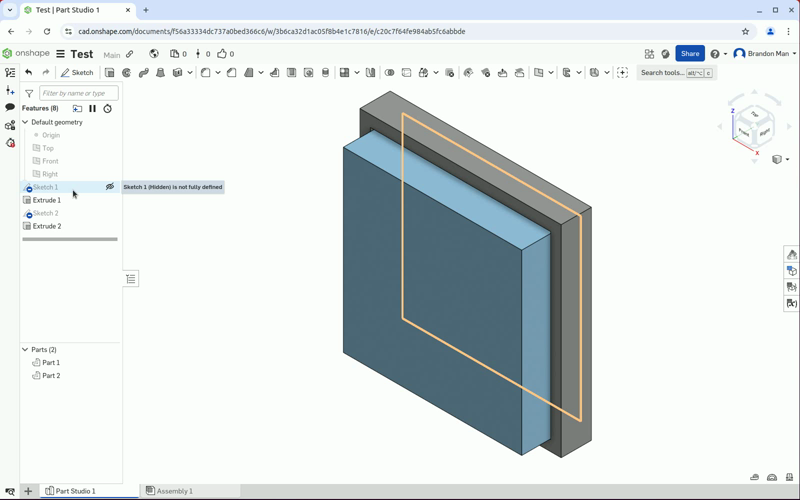
click(73, 189)